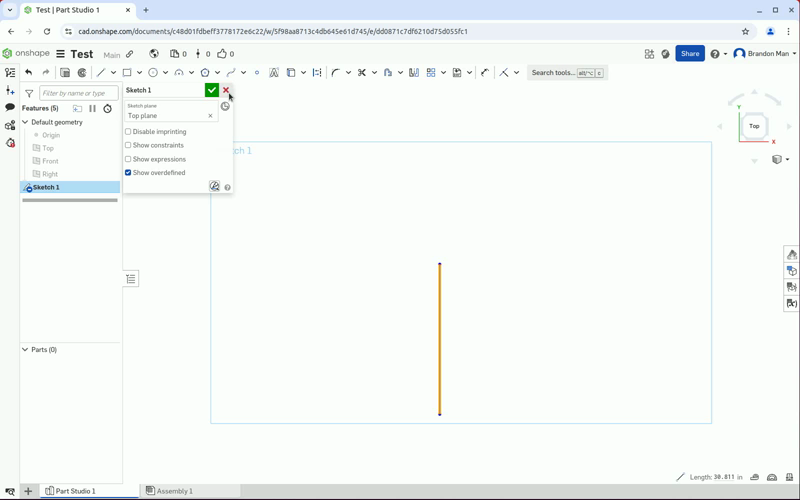
key(shift+h)
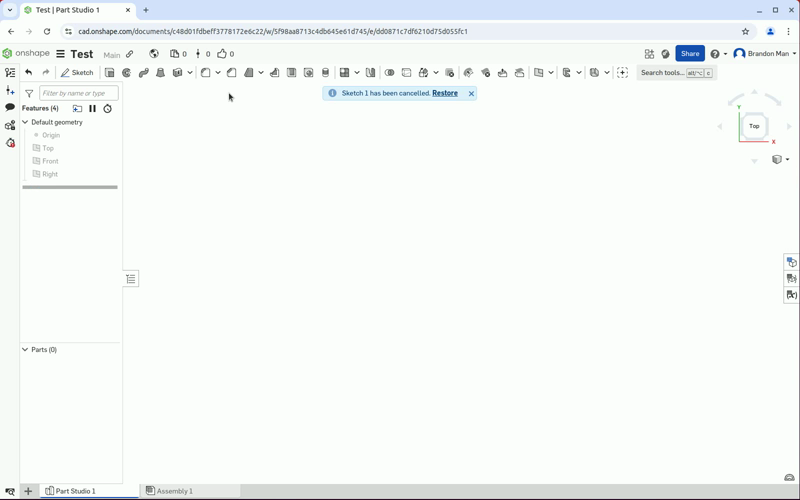
mouse_move(73, 352)
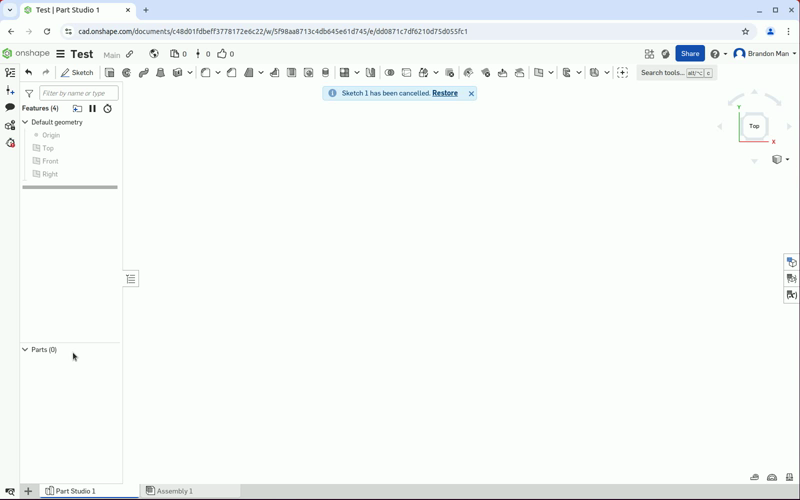
key(y)
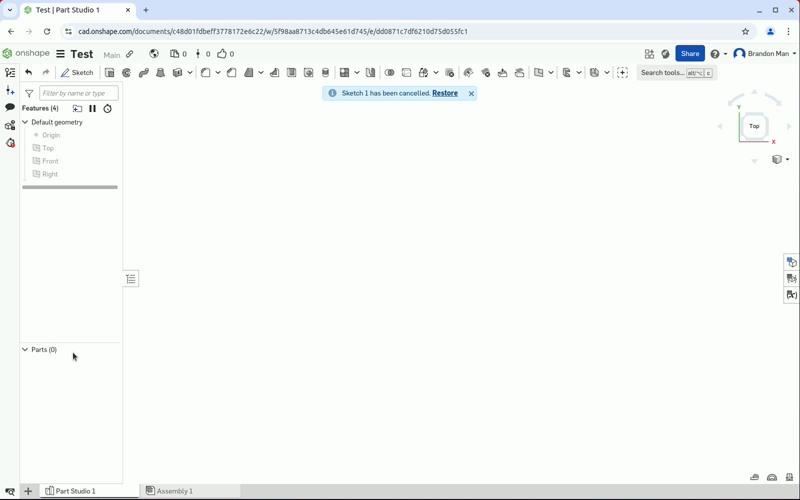
key(shift+p)
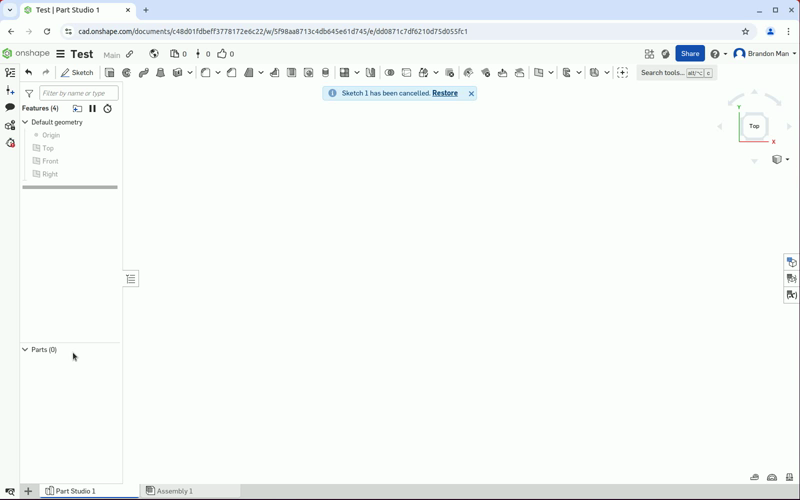
key(space)
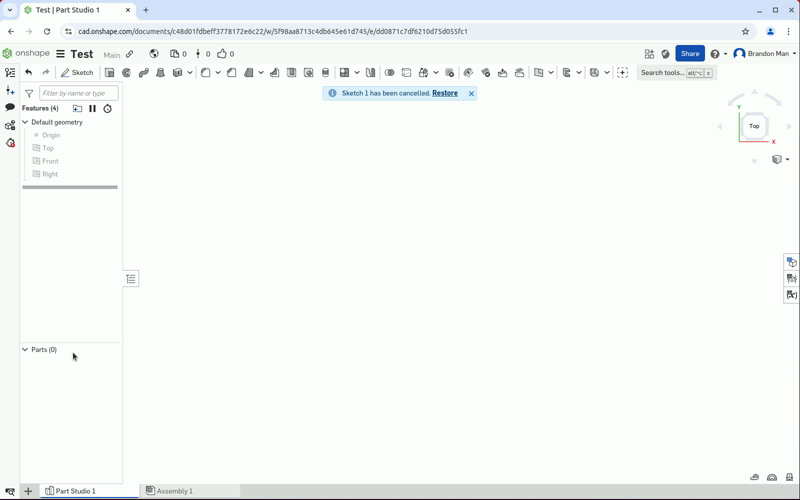
key_down(shift)
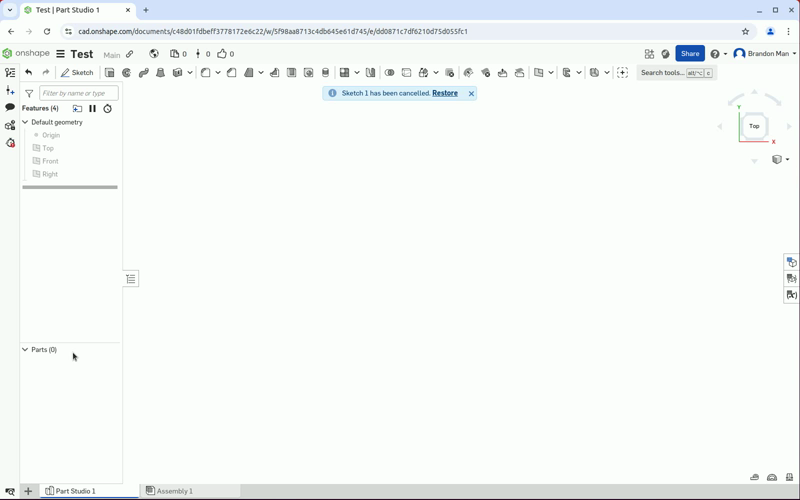
key(up)
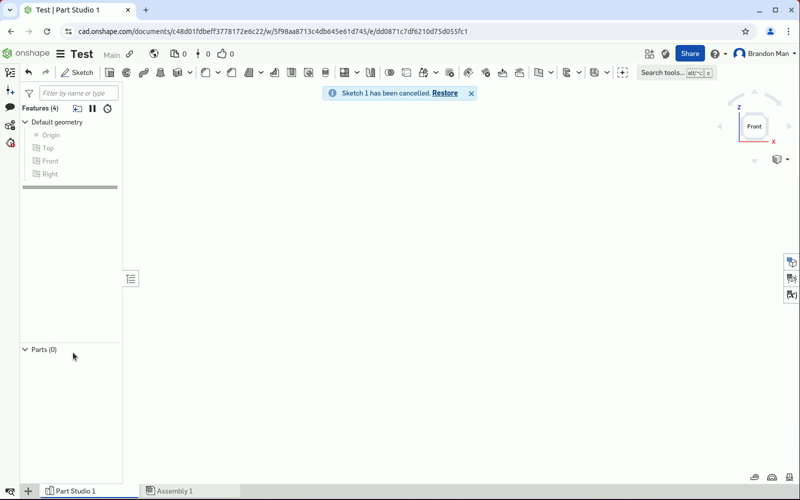
key_up(shift)
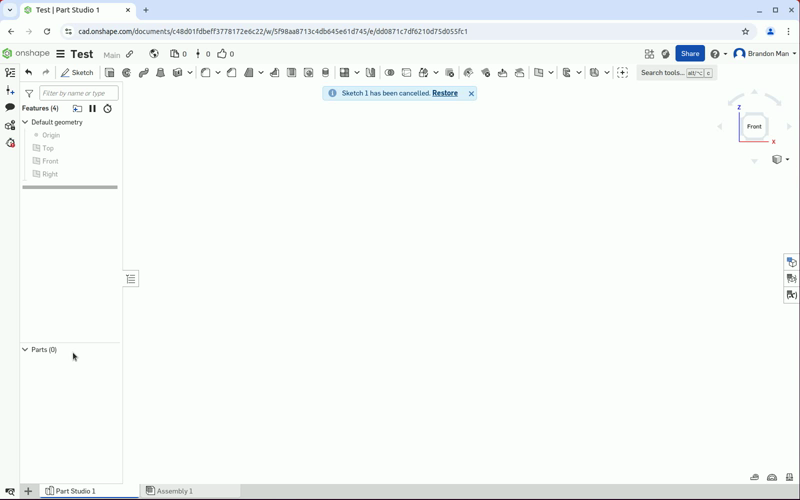
mouse_move(73, 352)
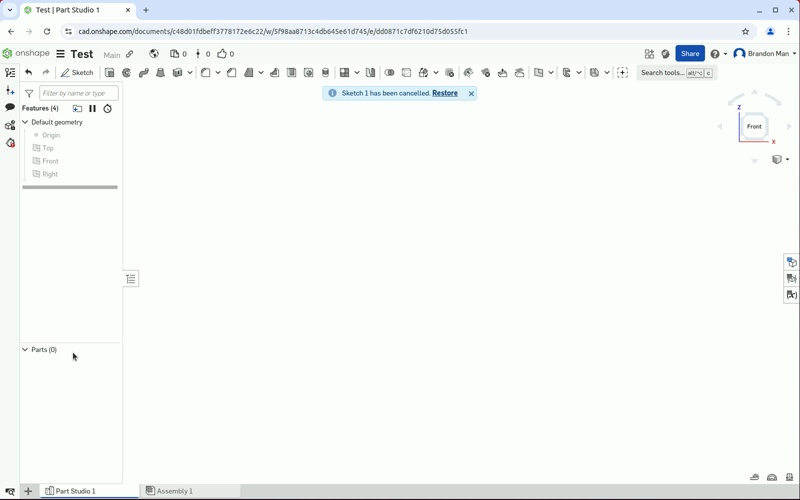
key(shift+y)
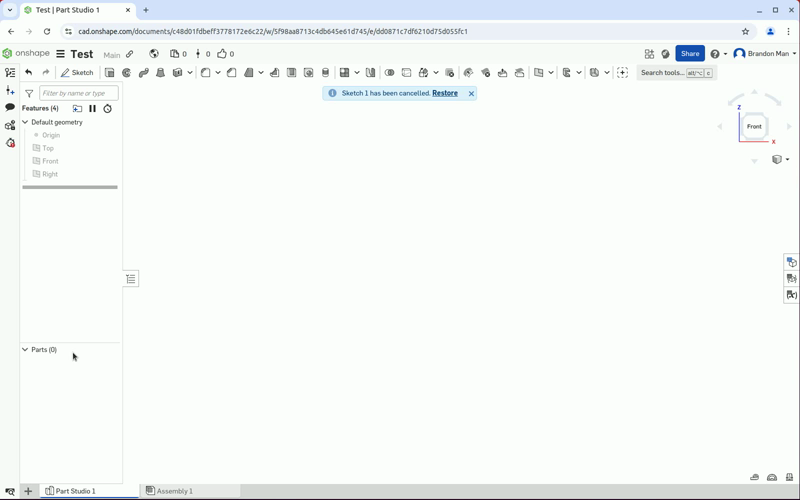
key(shift+s)
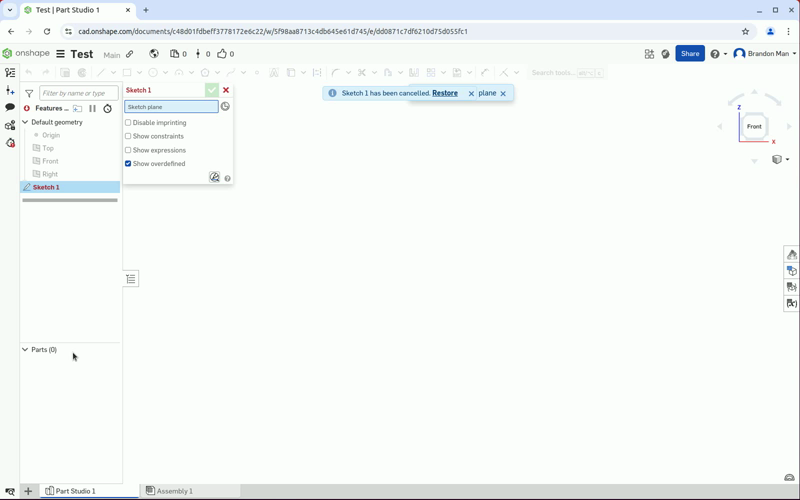
mouse_move(73, 163)
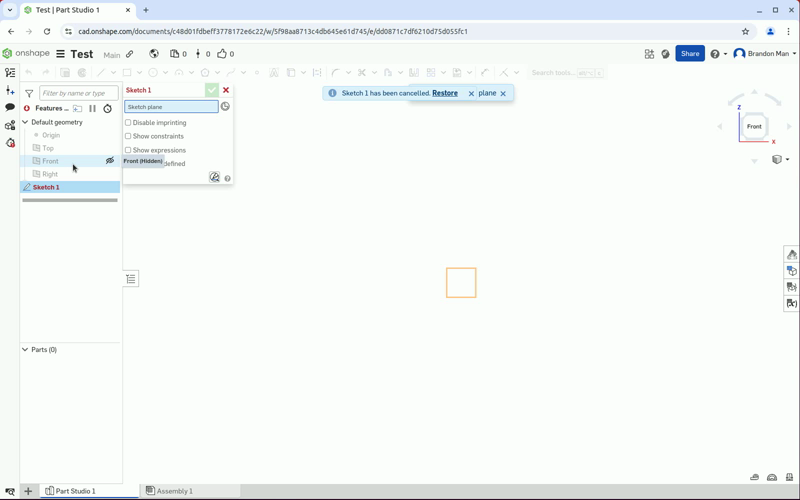
click(73, 163)
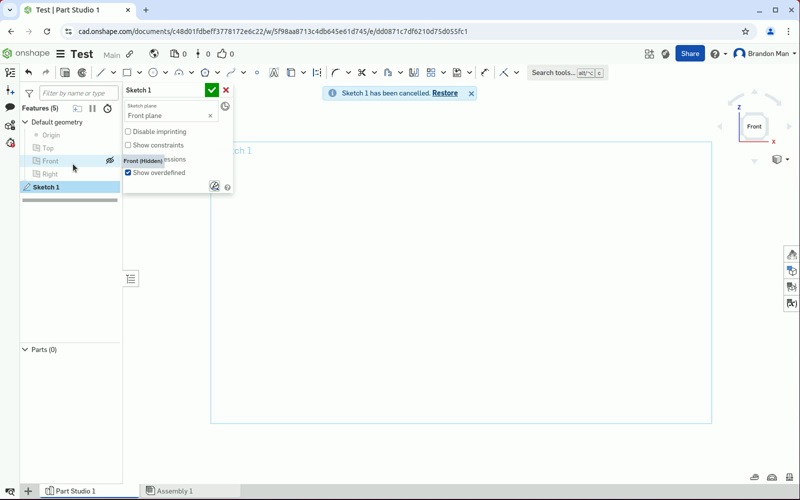
mouse_move(73, 352)
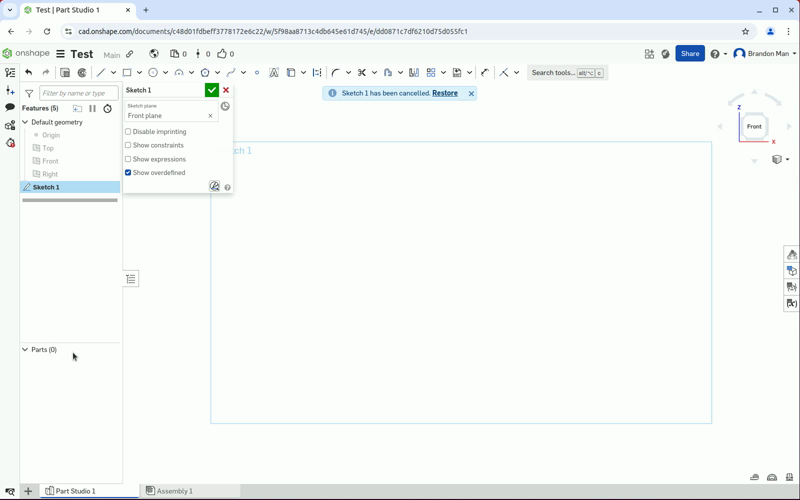
key(y)
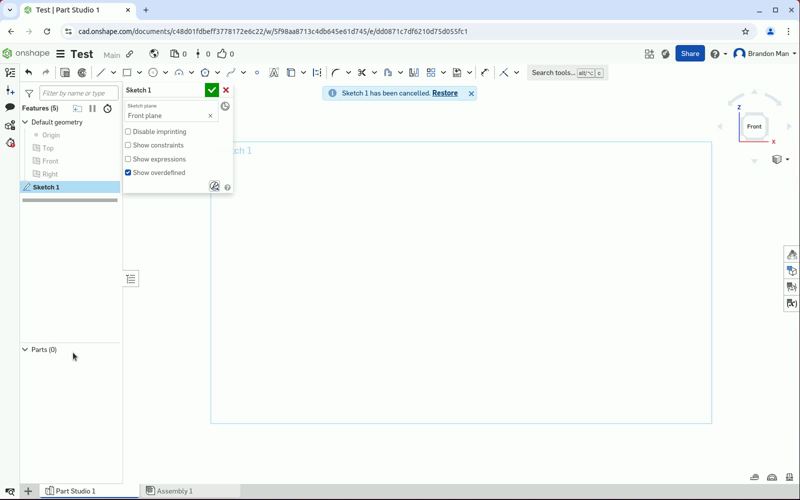
key(l)
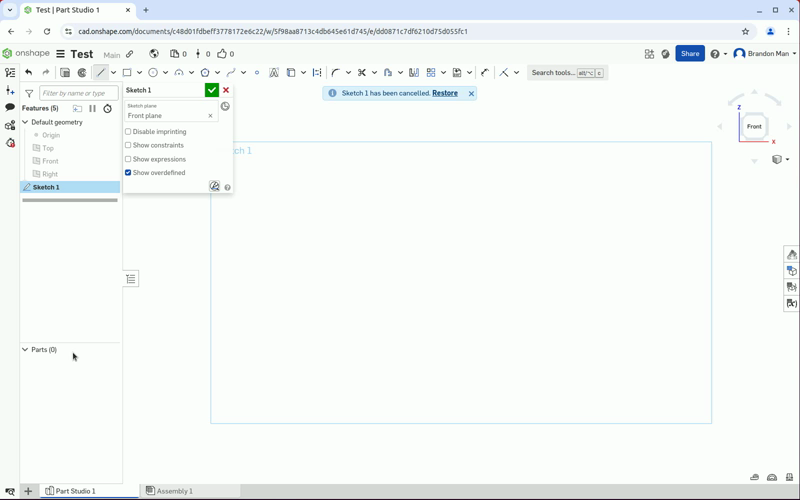
key_down(shift)
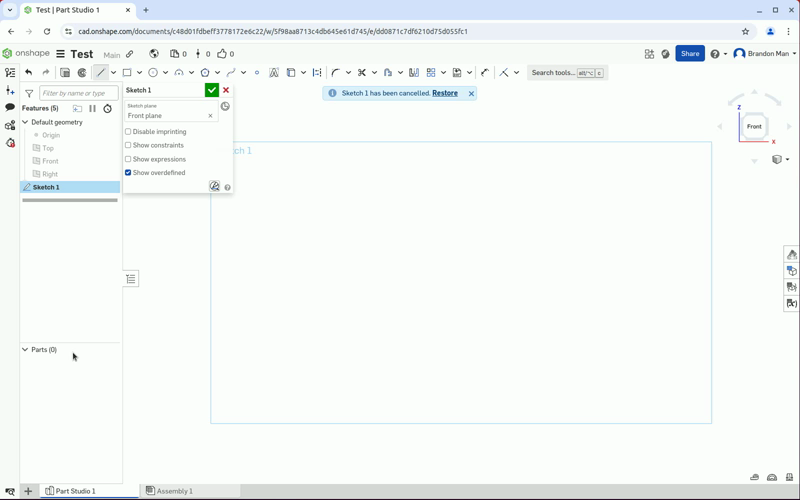
mouse_move(404, 319)
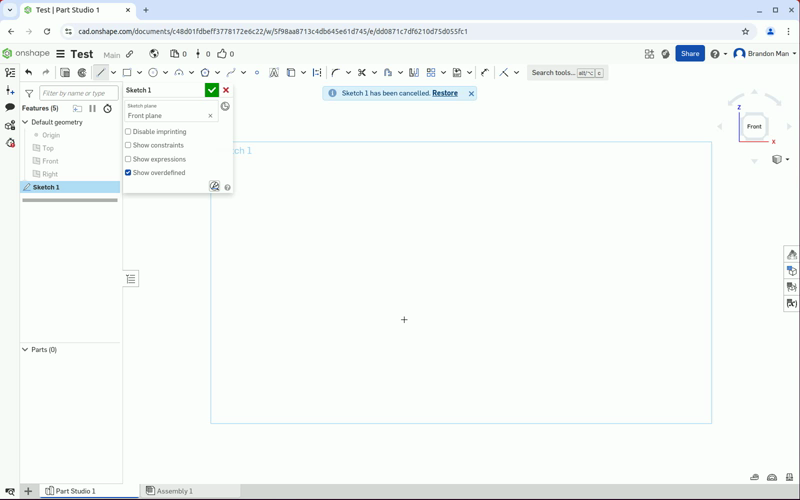
click(404, 319)
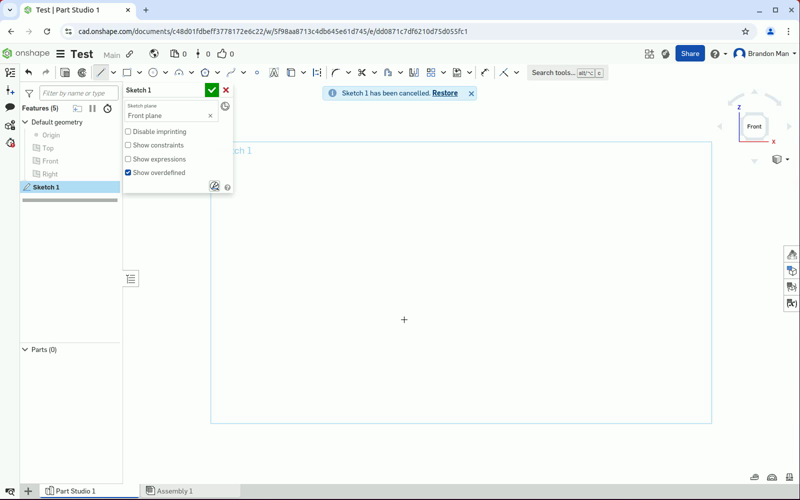
key_up(shift)
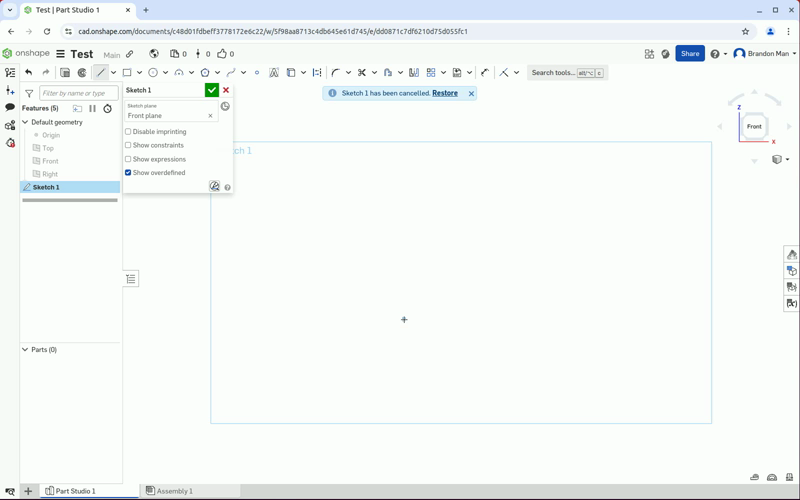
key_down(shift)
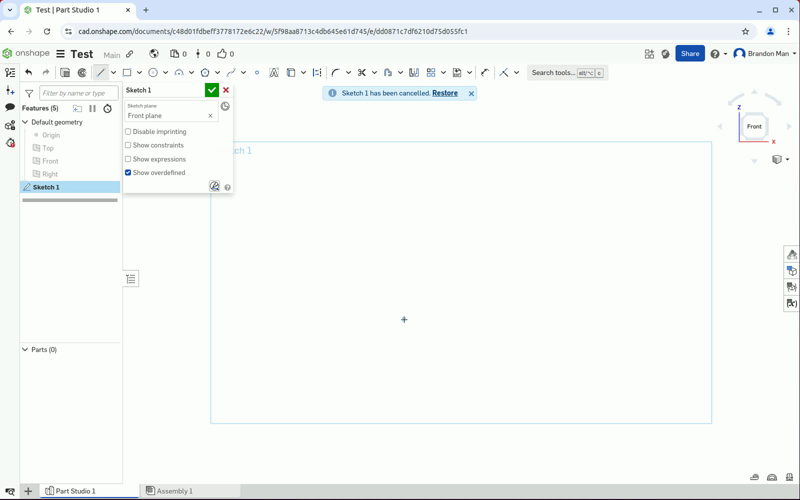
mouse_move(516, 319)
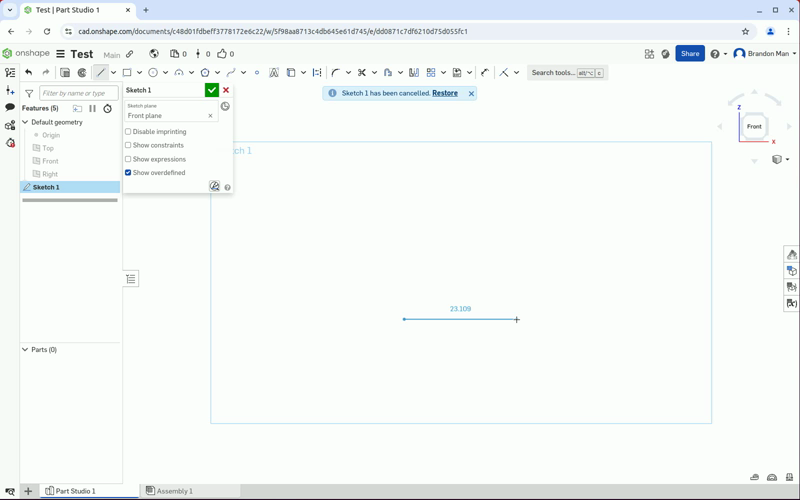
click(516, 319)
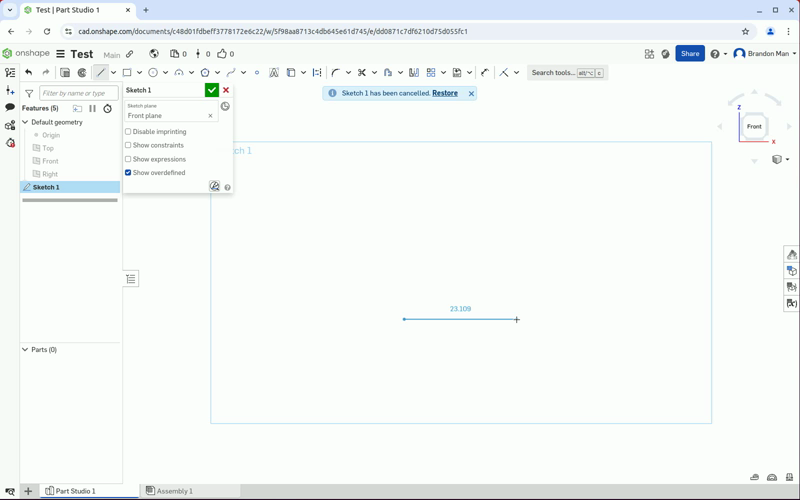
key_up(shift)
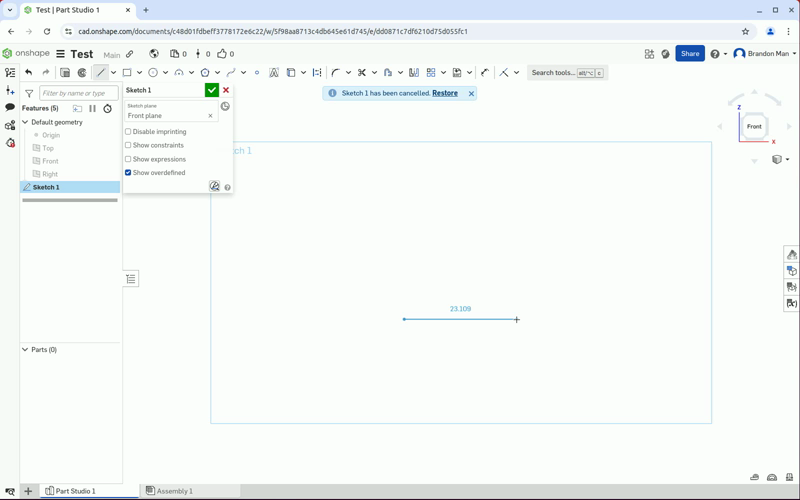
key_down(shift)
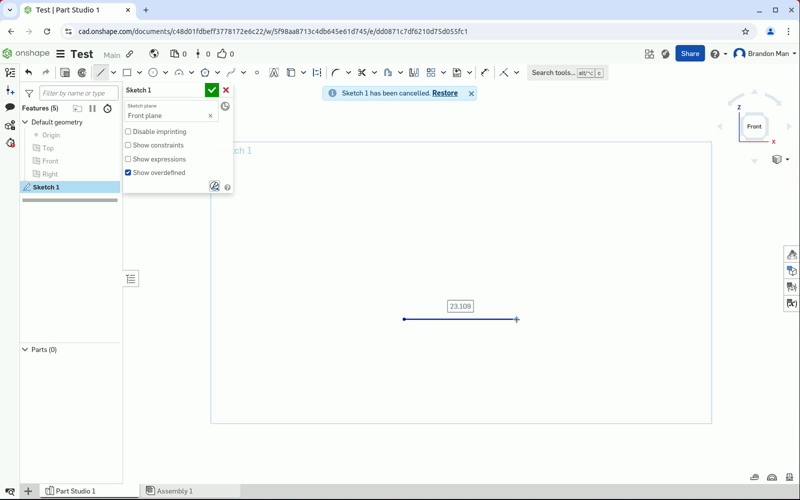
mouse_move(516, 248)
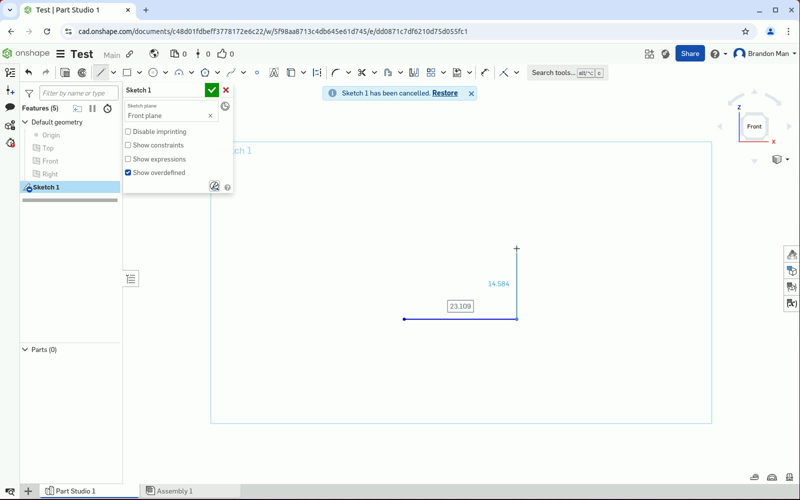
click(516, 248)
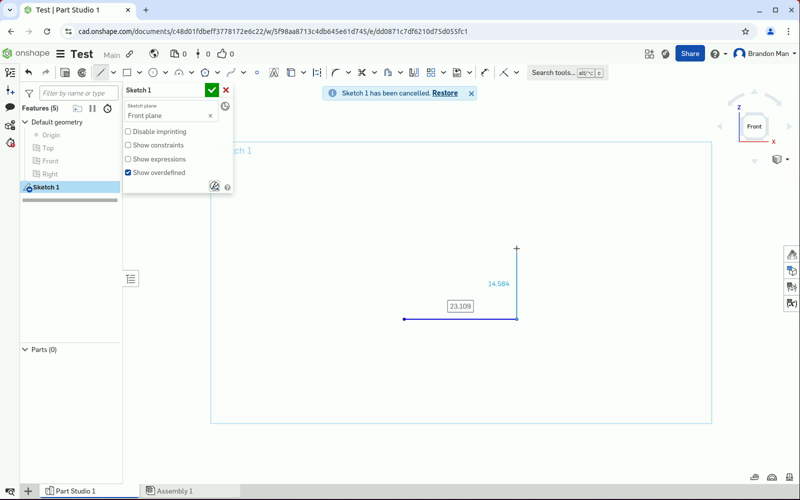
key_up(shift)
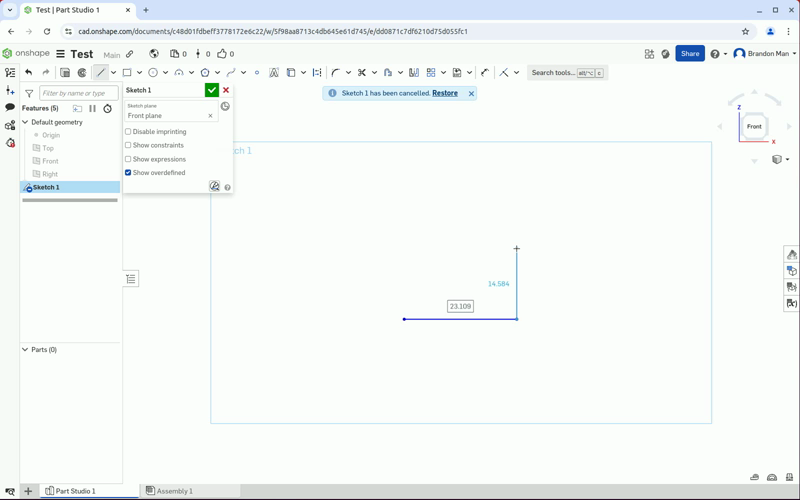
key_down(shift)
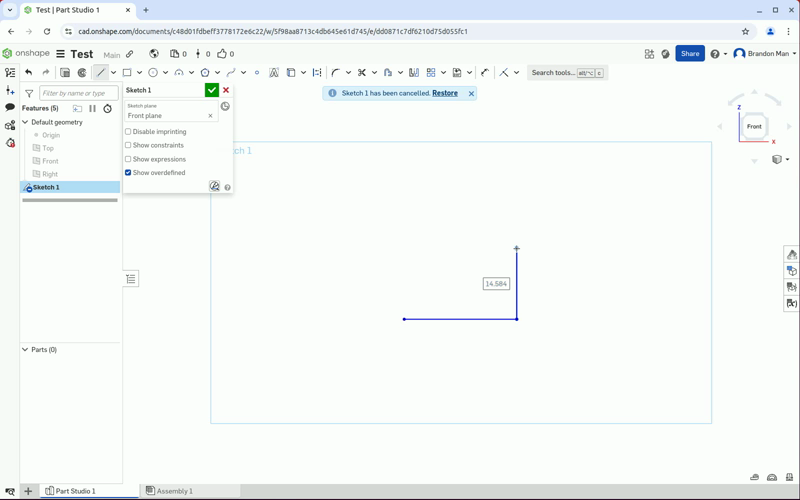
mouse_move(404, 248)
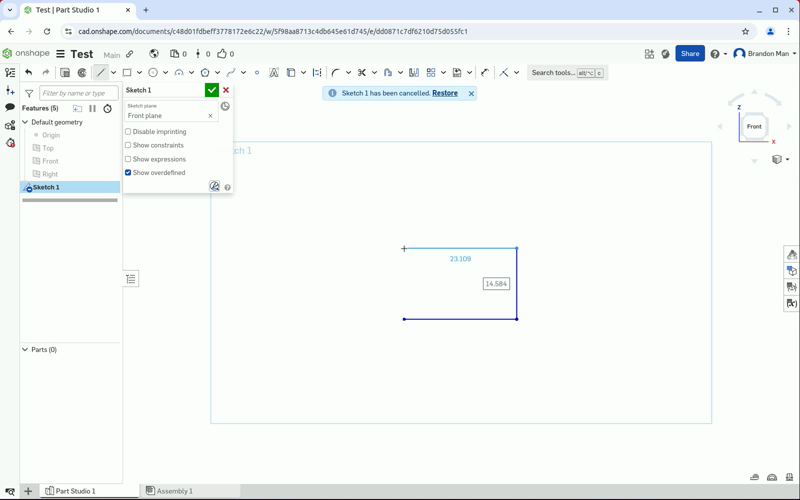
click(404, 248)
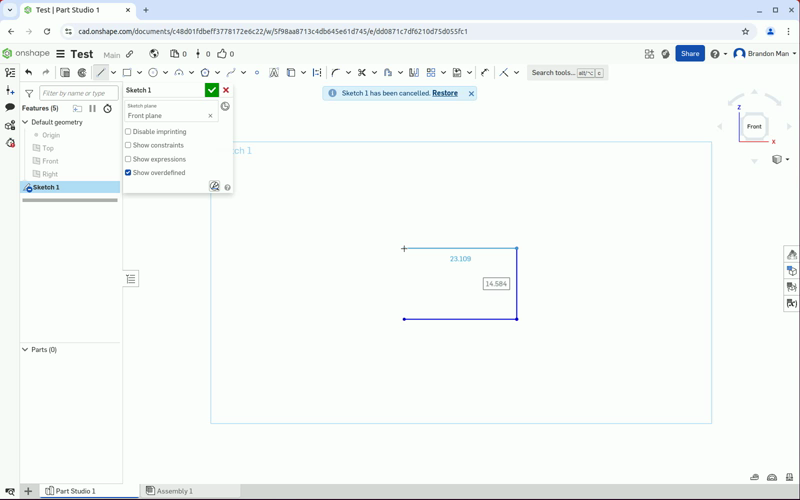
key_up(shift)
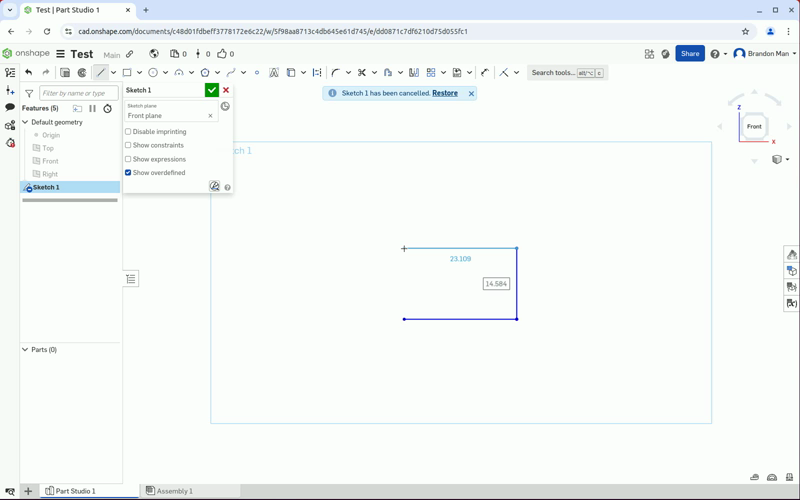
key_down(shift)
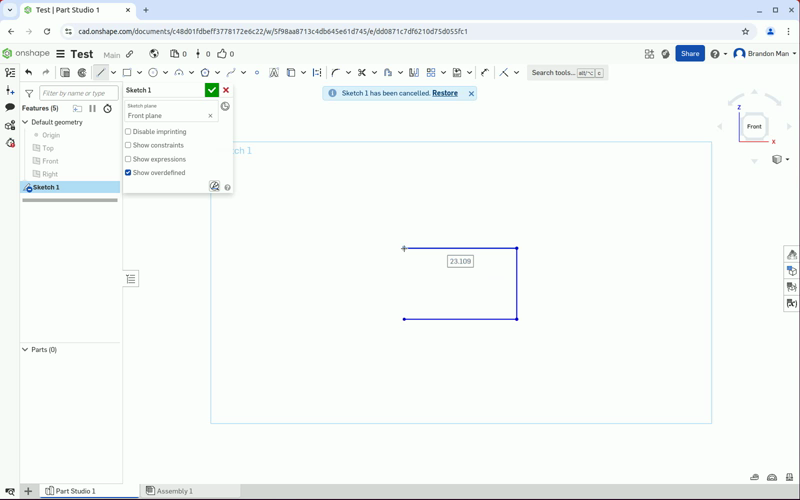
mouse_move(404, 319)
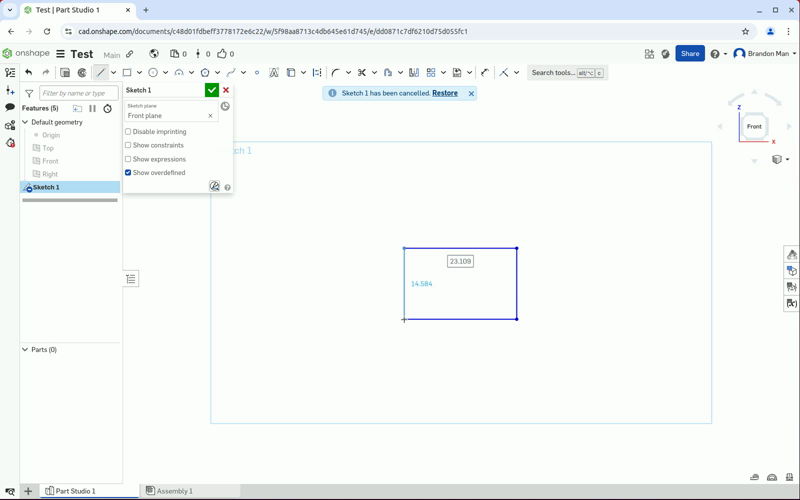
key_up(shift)
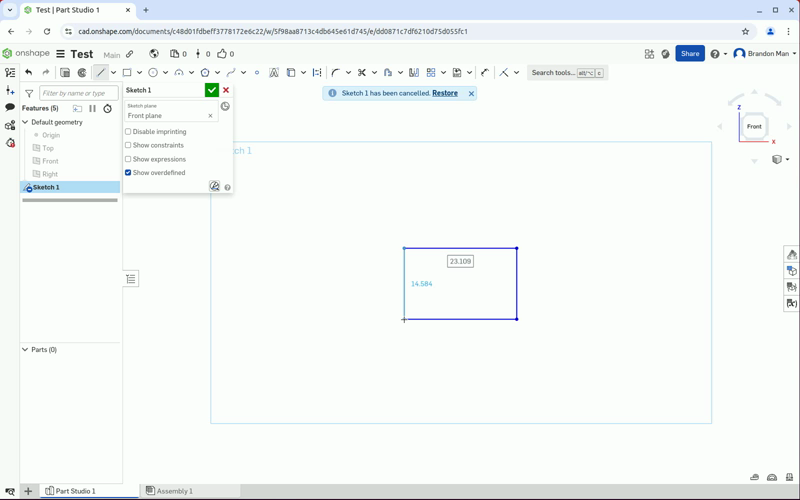
click(404, 319)
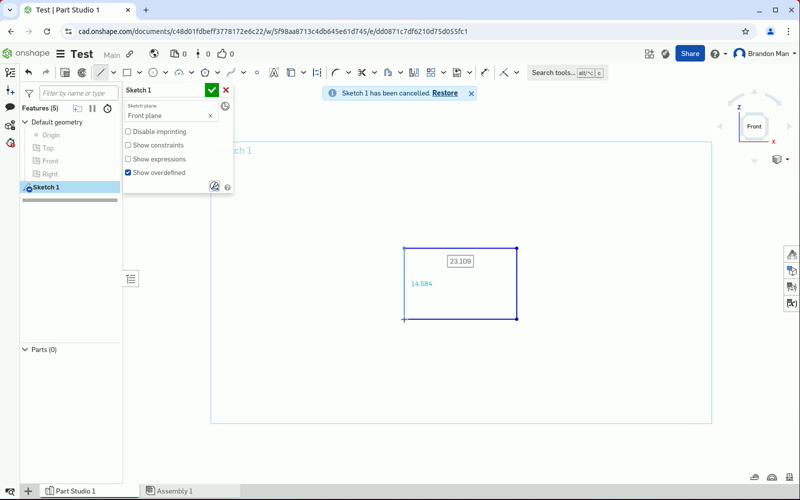
key(esc)
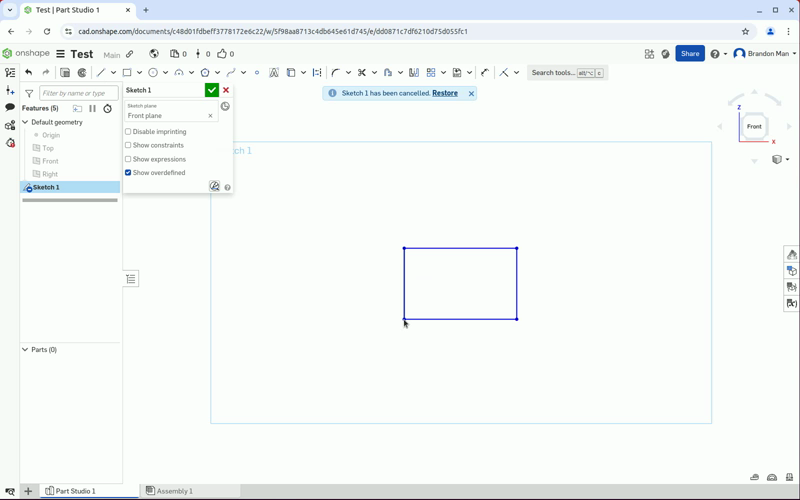
mouse_move(492, 263)
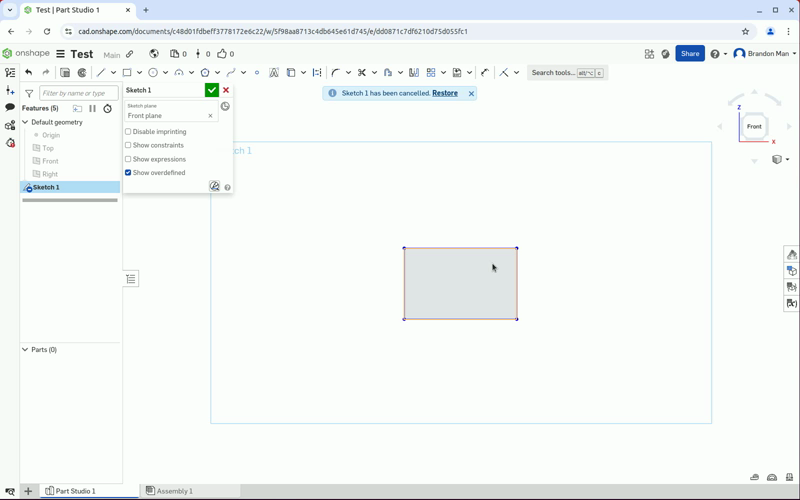
click(492, 263)
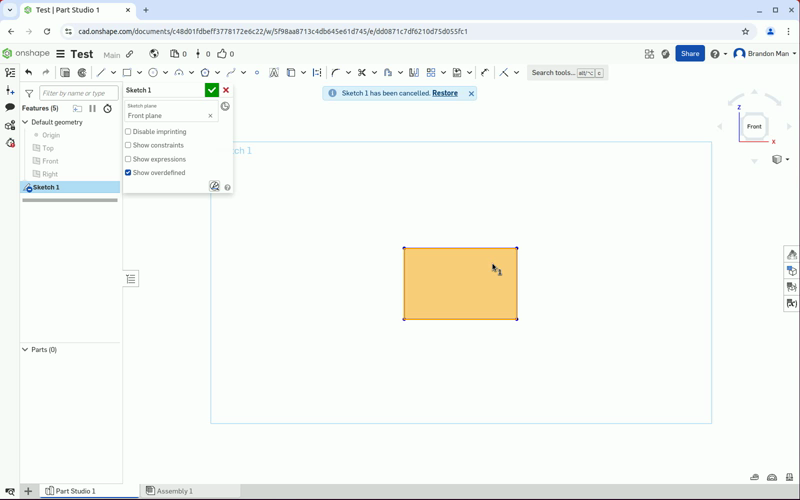
mouse_move(73, 352)
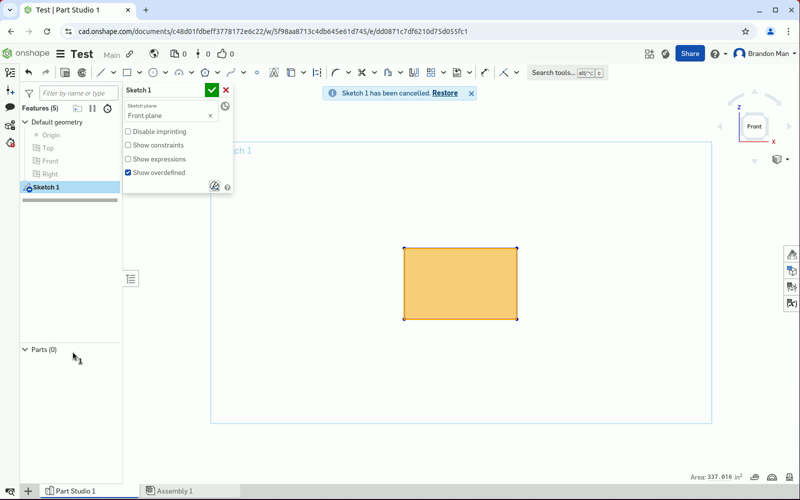
key(shift+y)
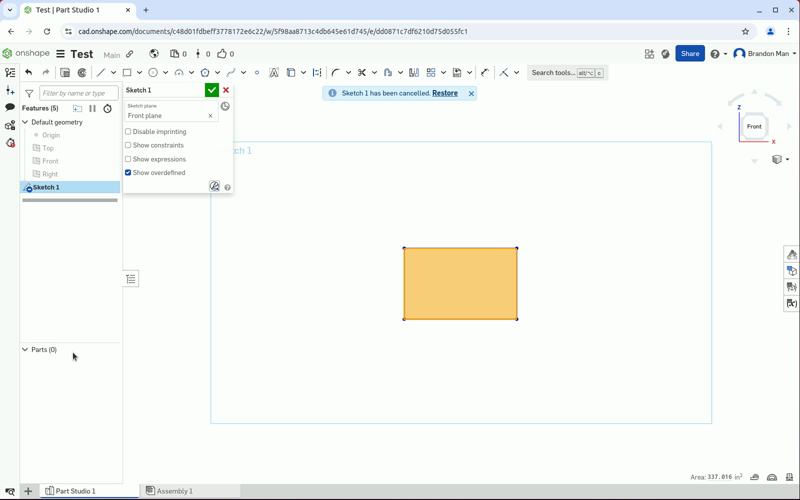
key(shift+e)
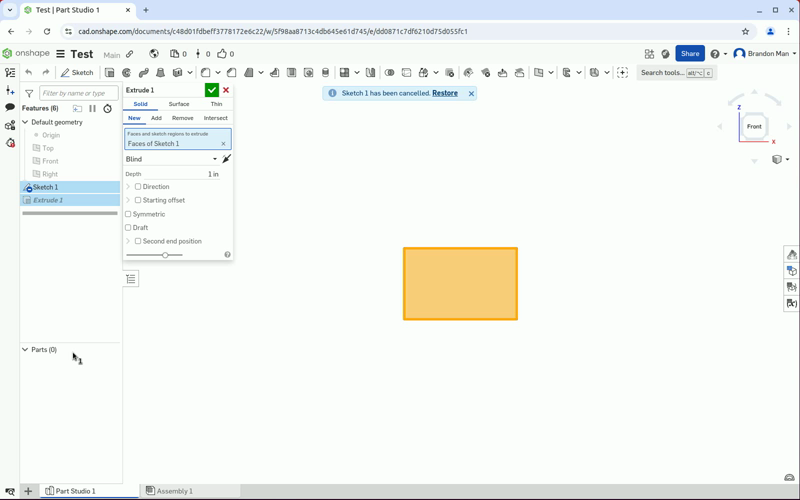
mouse_move(143, 106)
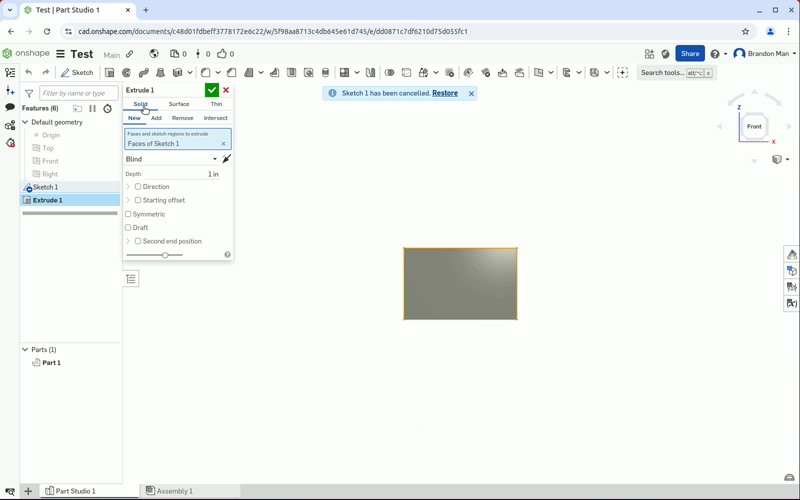
click(143, 106)
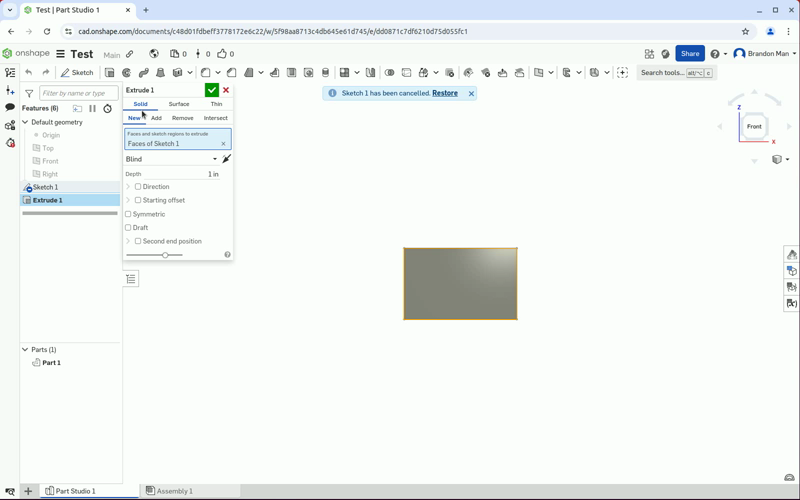
mouse_move(137, 120)
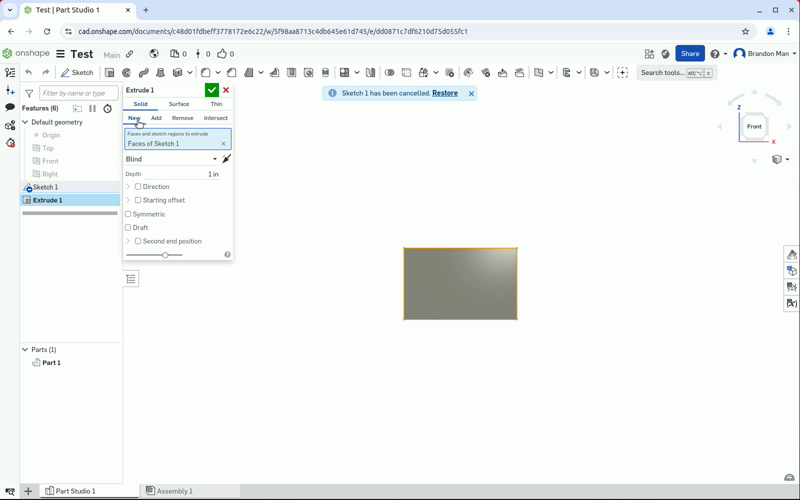
click(137, 120)
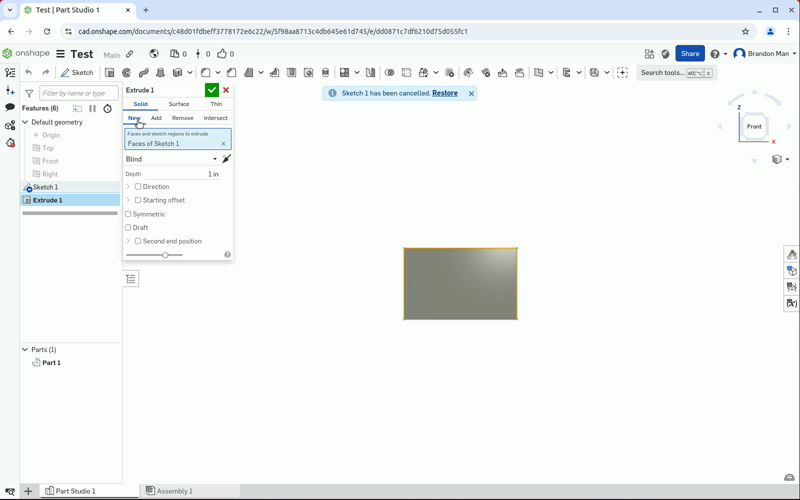
key(tab, 4)
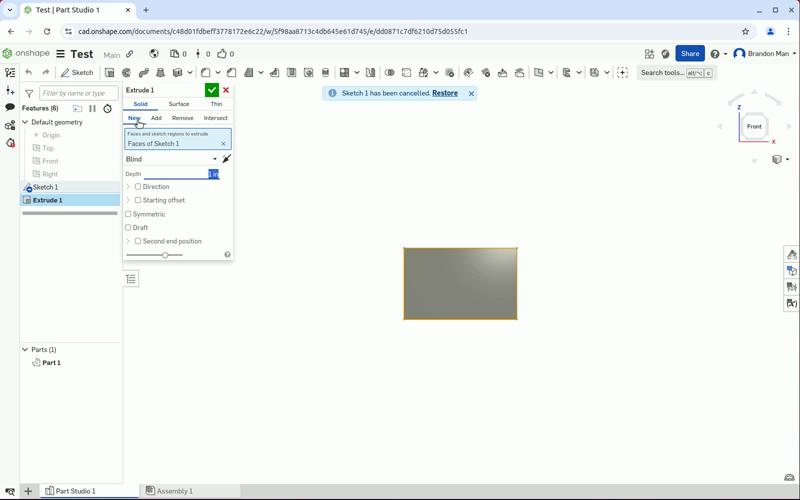
text(16.368)
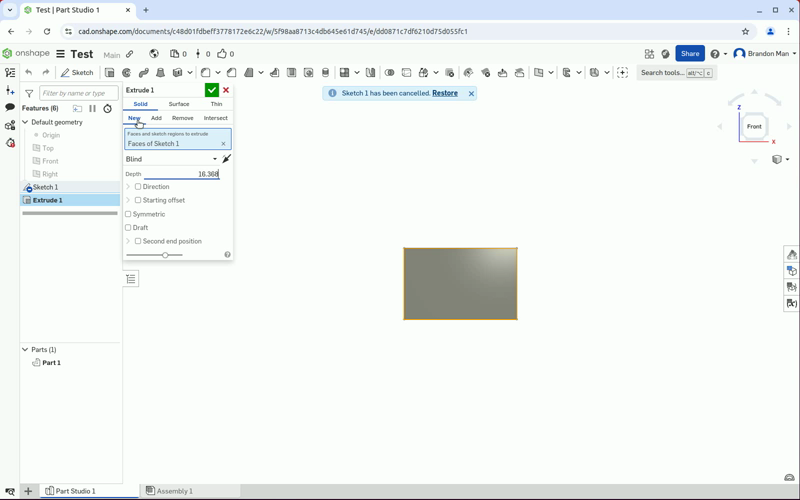
key(enter)
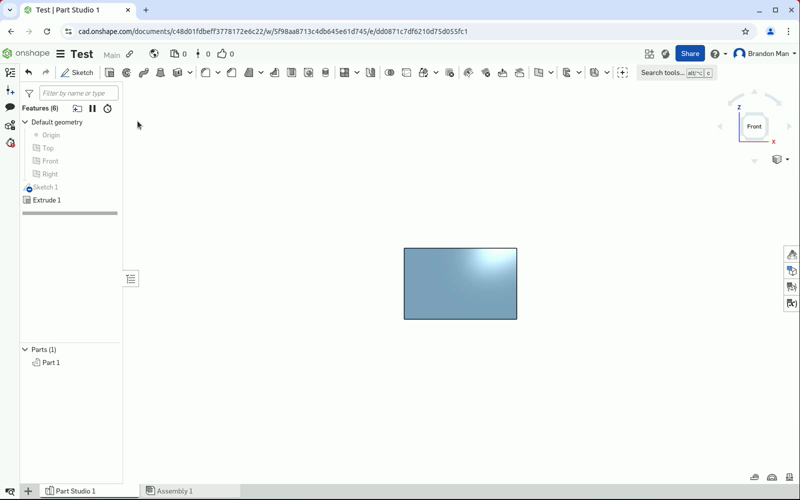
key(shift+h)
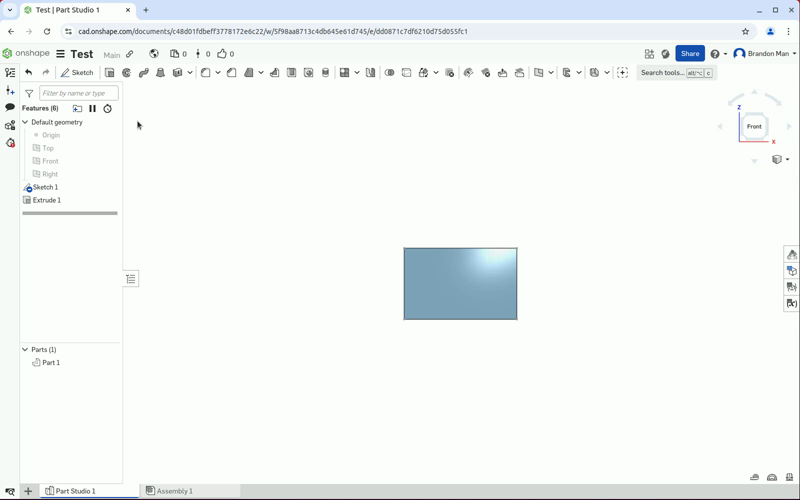
key(shift+h)
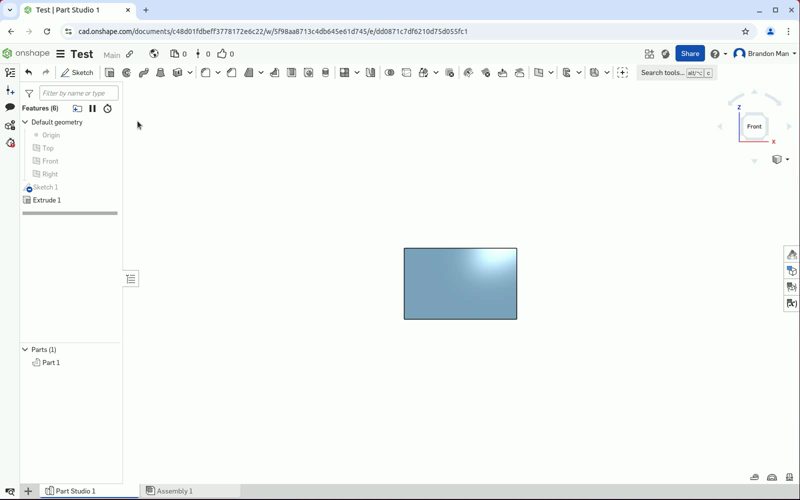
mouse_move(73, 189)
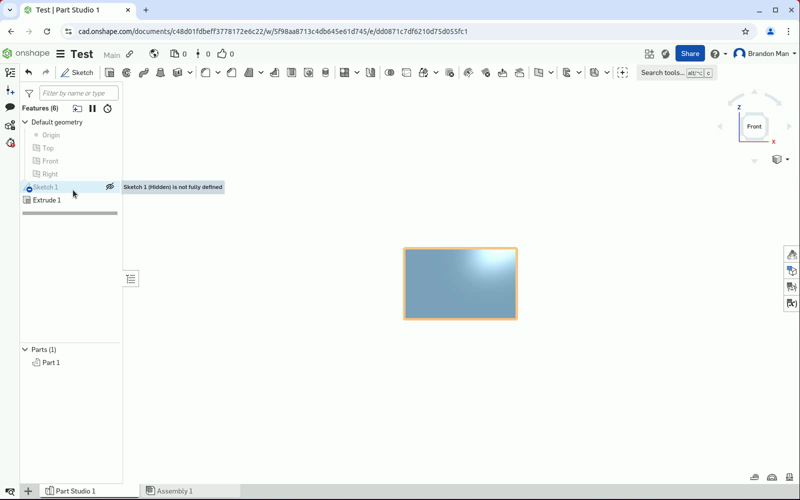
click(73, 189)
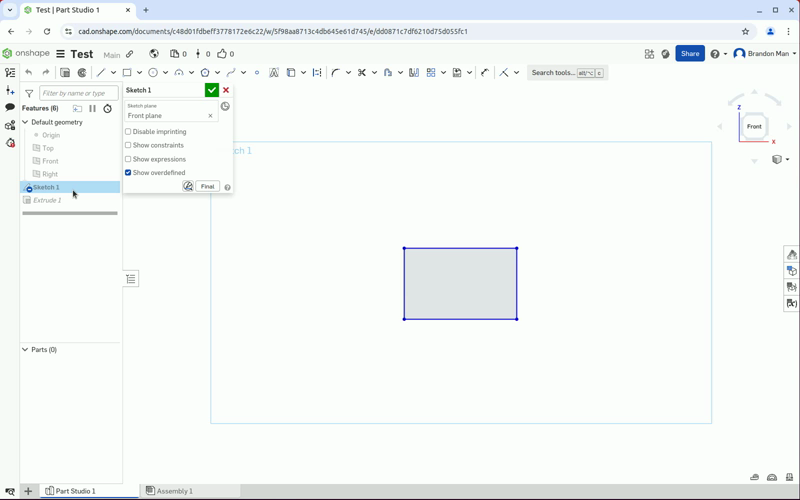
mouse_move(229, 92)
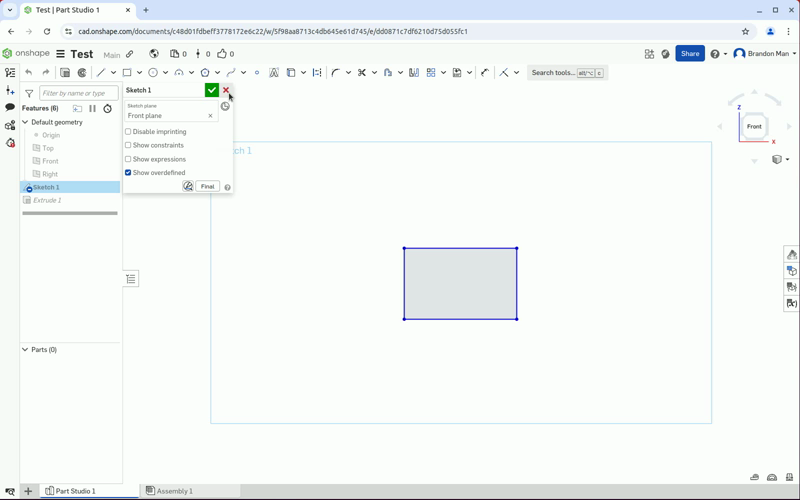
click(229, 92)
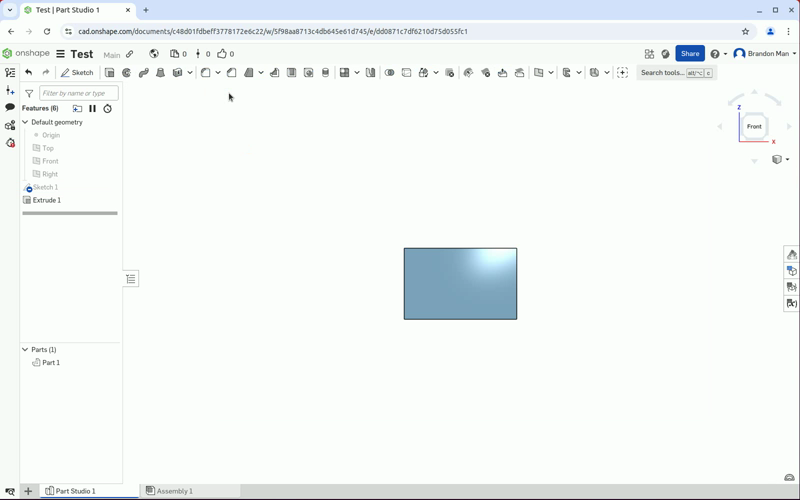
mouse_move(73, 352)
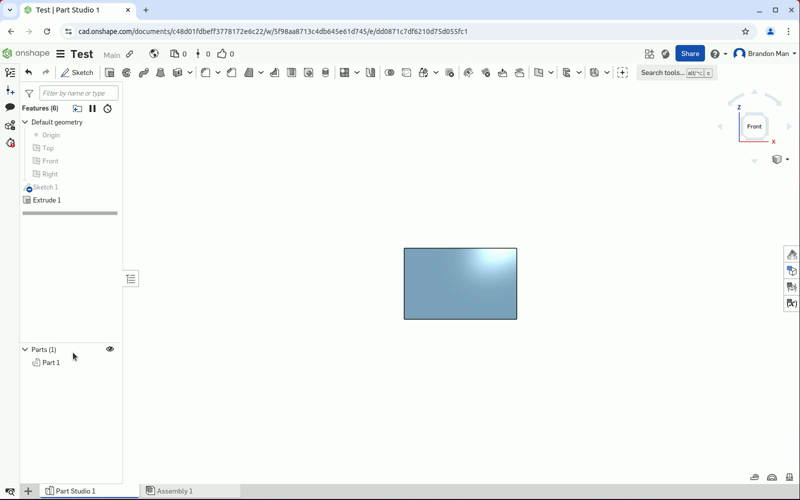
key(y)
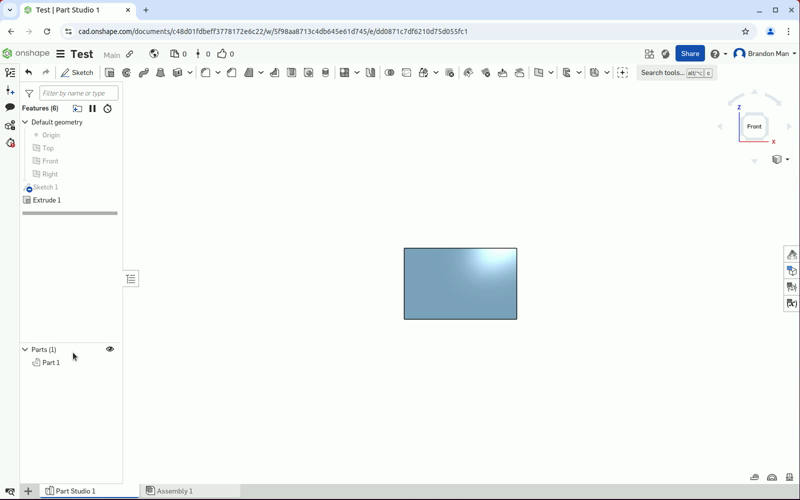
key(shift+p)
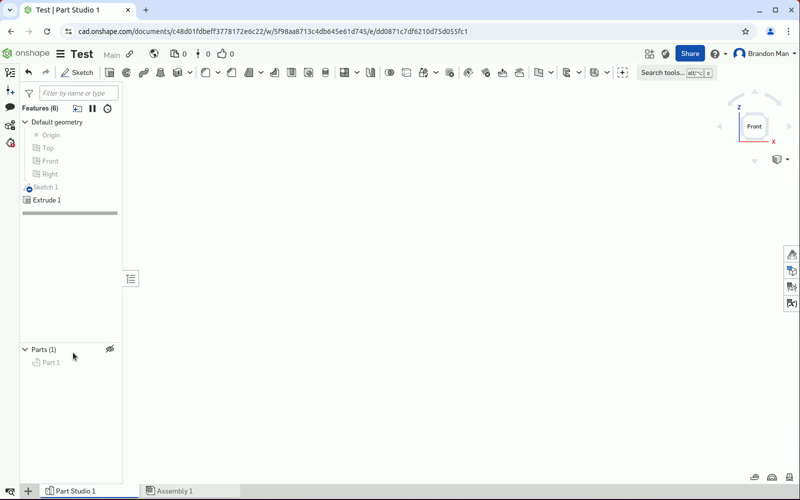
key(space)
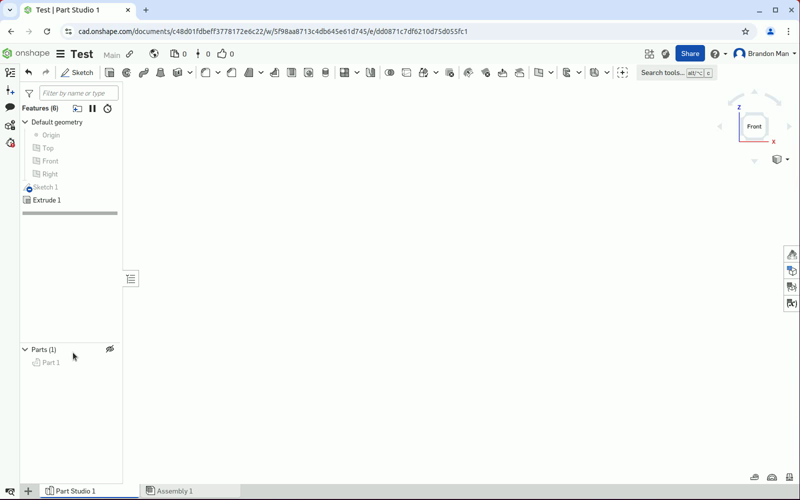
key_down(shift)
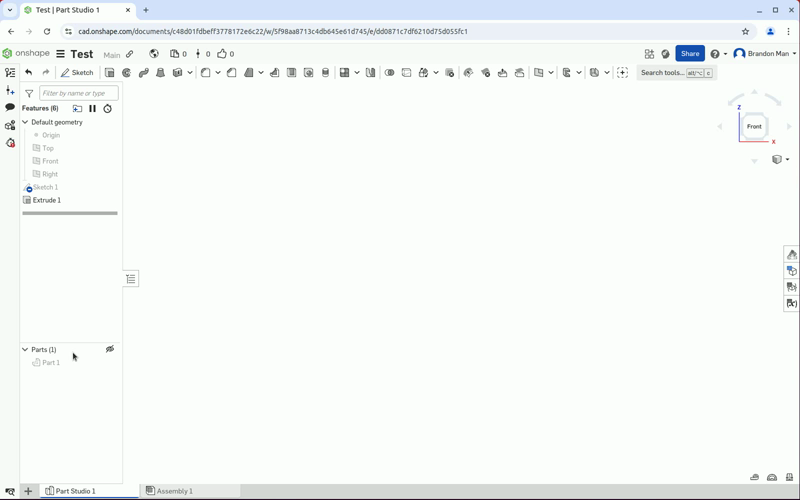
key(left)
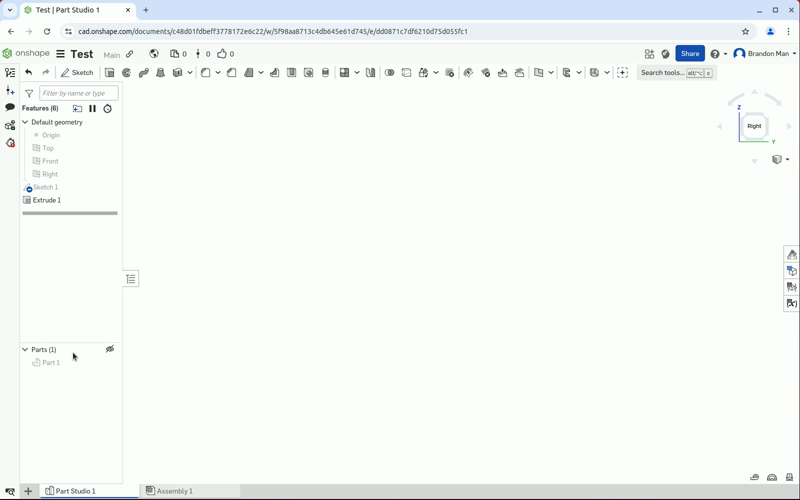
key_up(shift)
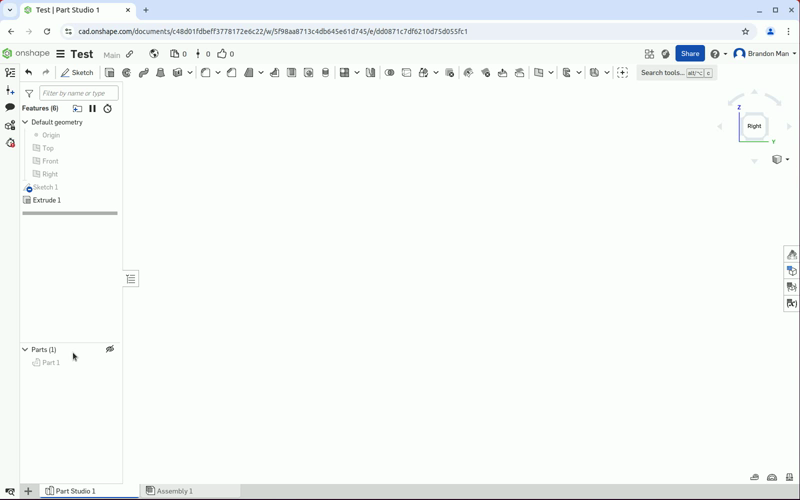
mouse_move(73, 352)
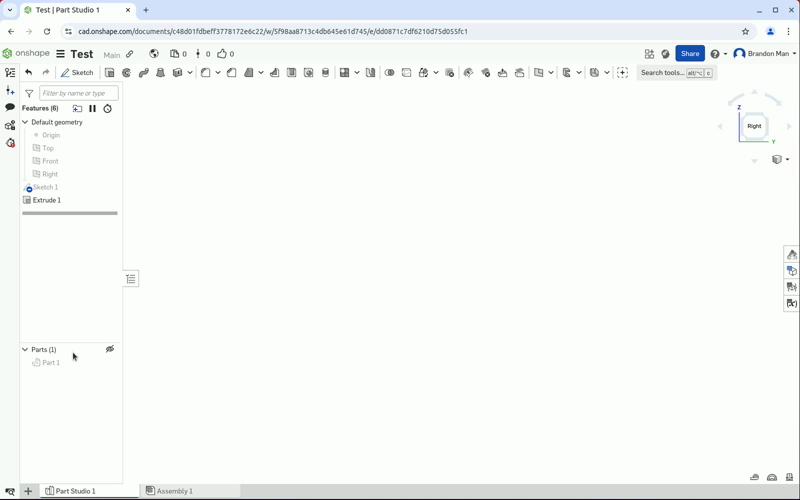
key(shift+y)
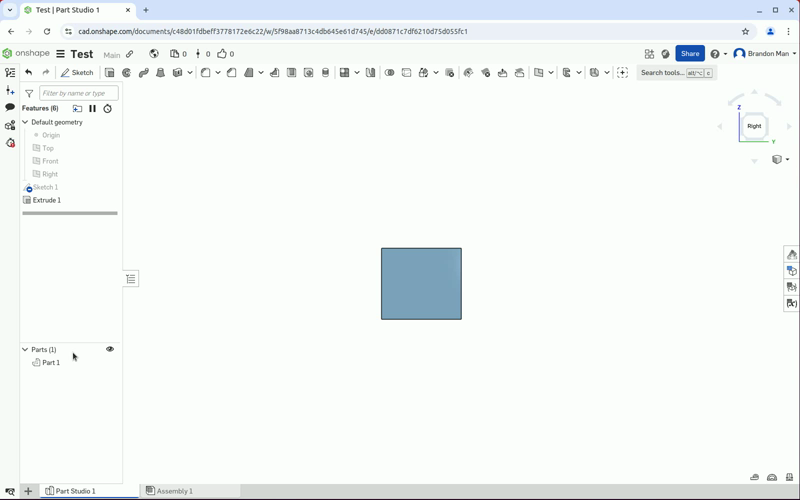
mouse_move(541, 75)
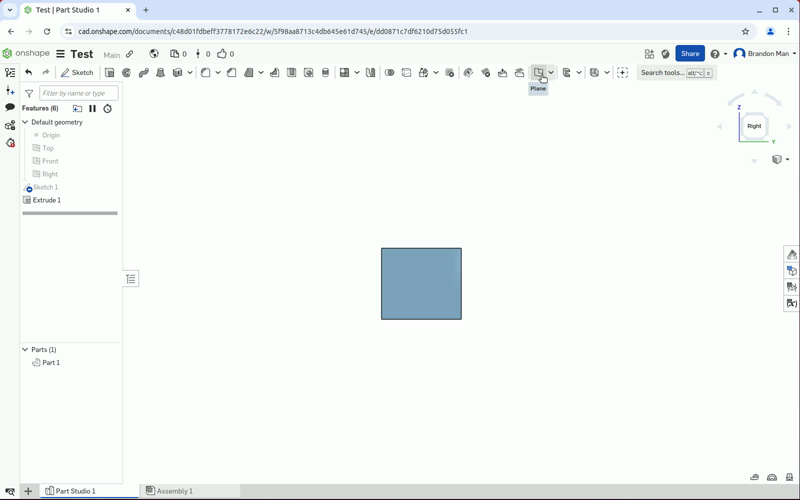
click(541, 75)
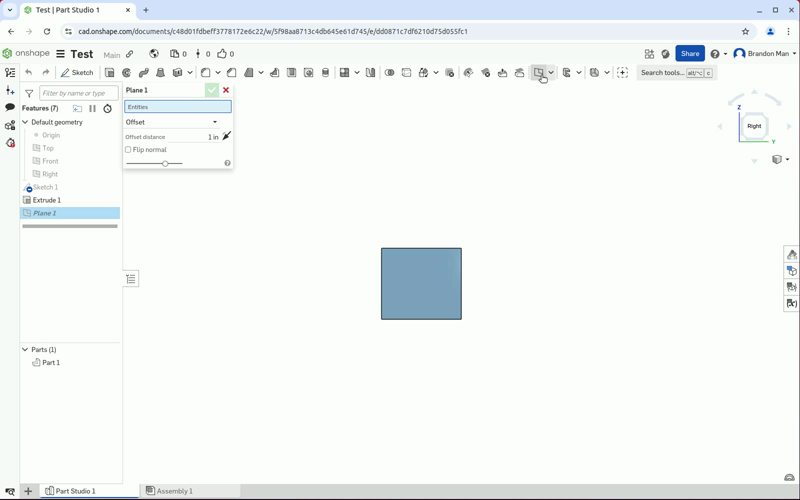
mouse_move(73, 176)
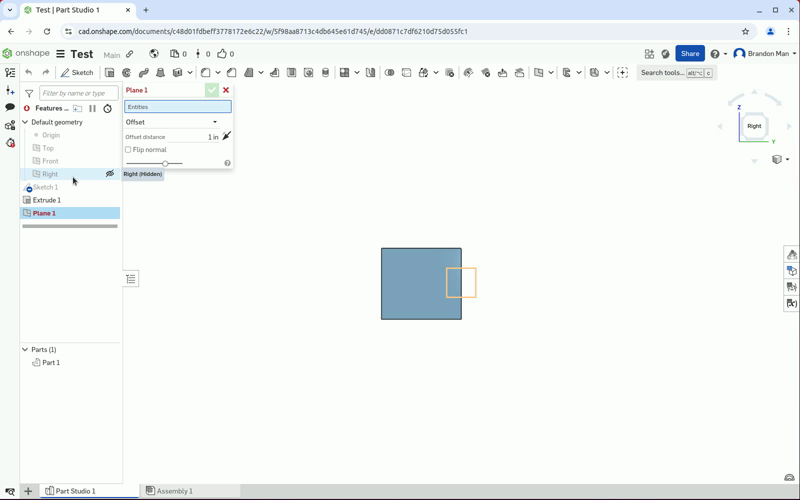
click(73, 176)
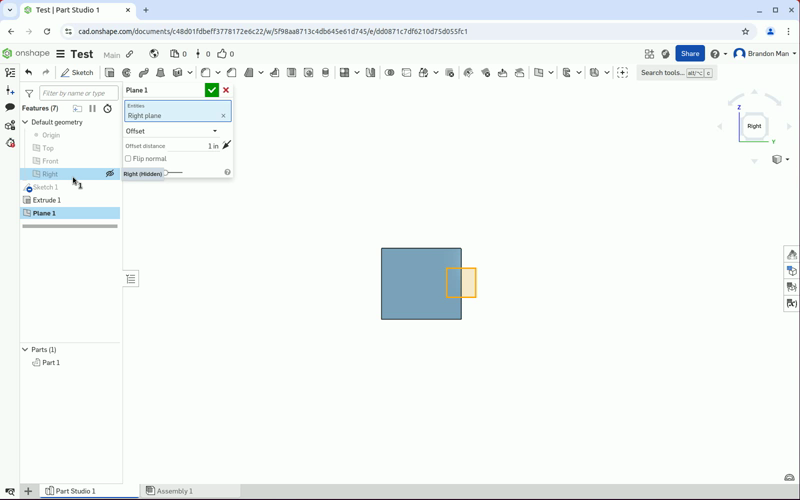
key(tab, 2)
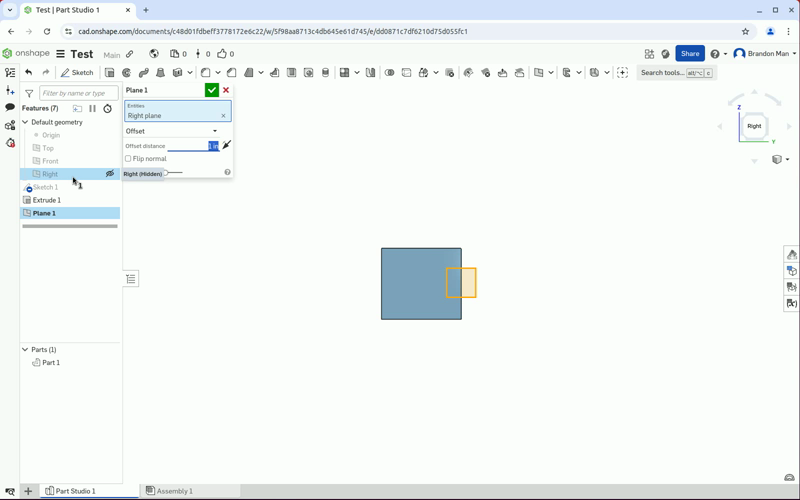
text(11.554)
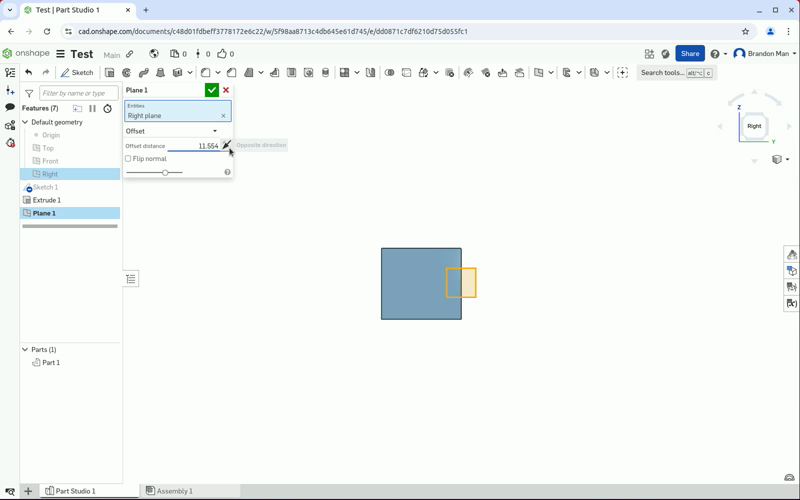
mouse_move(229, 147)
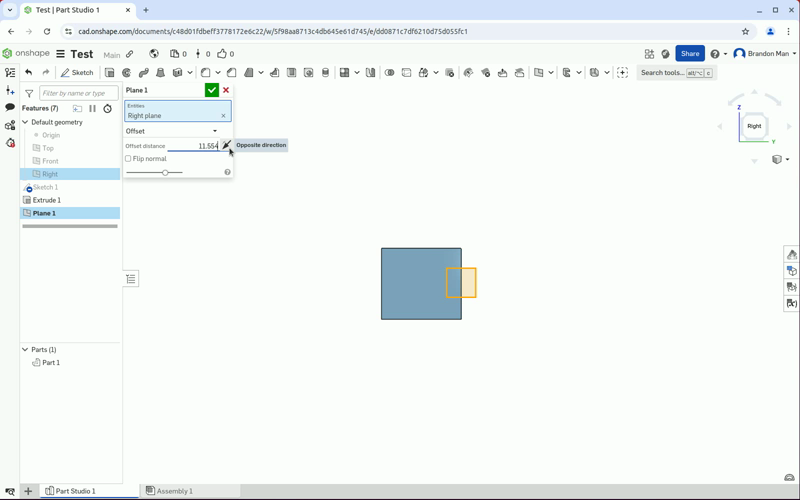
click(229, 147)
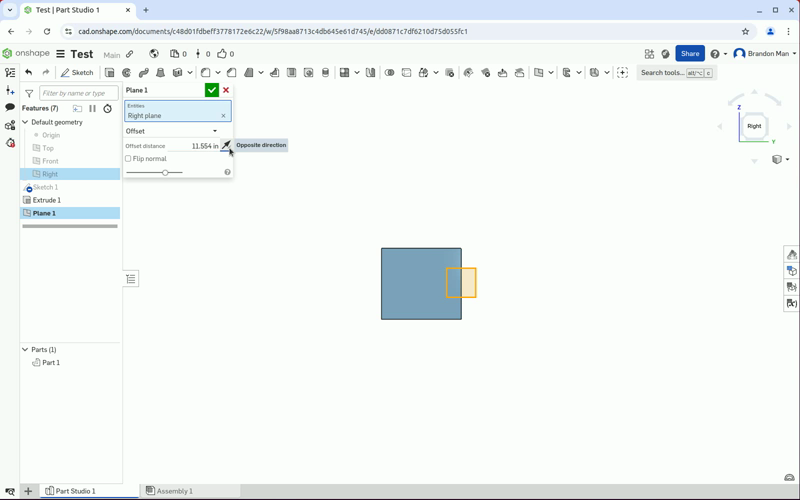
key(enter, 2)
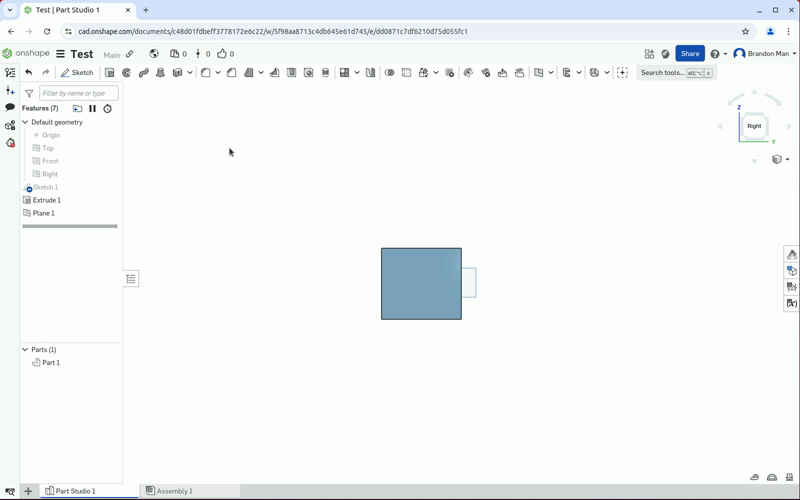
key(shift+s)
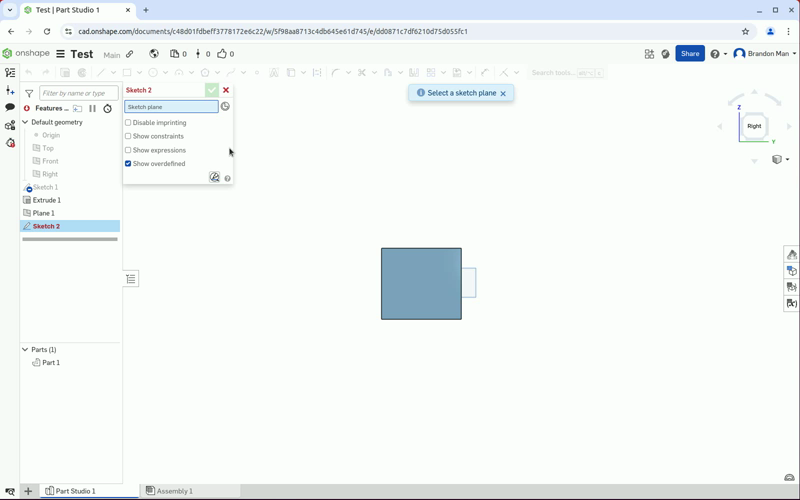
mouse_move(73, 215)
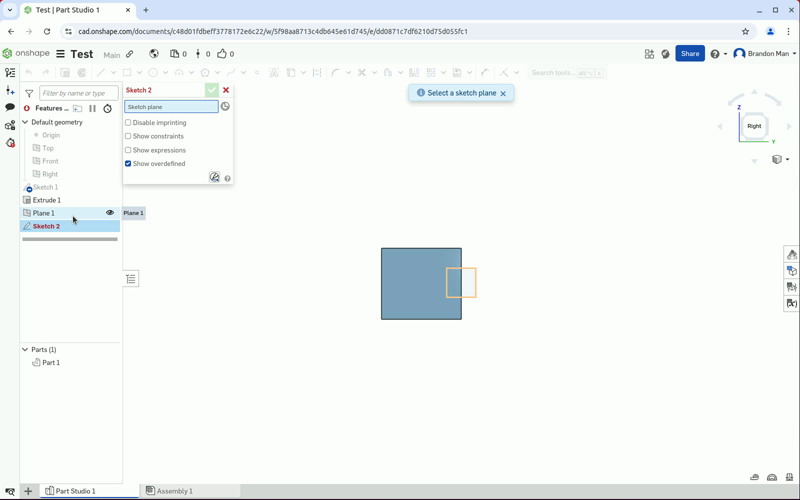
click(73, 215)
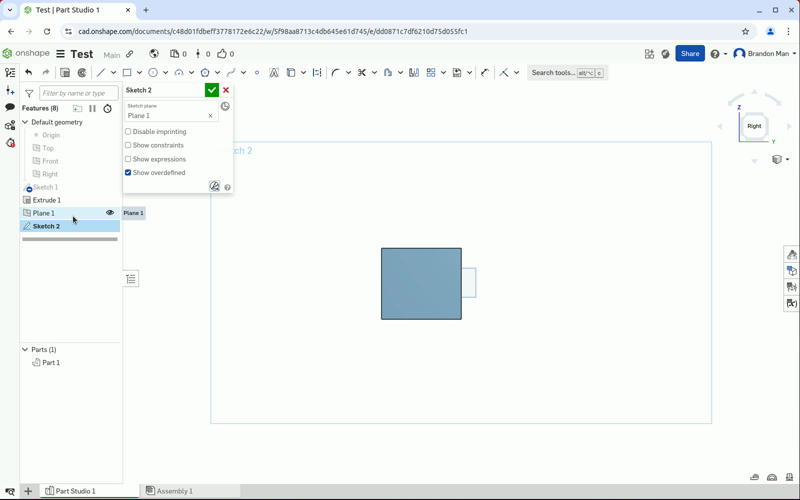
mouse_move(73, 352)
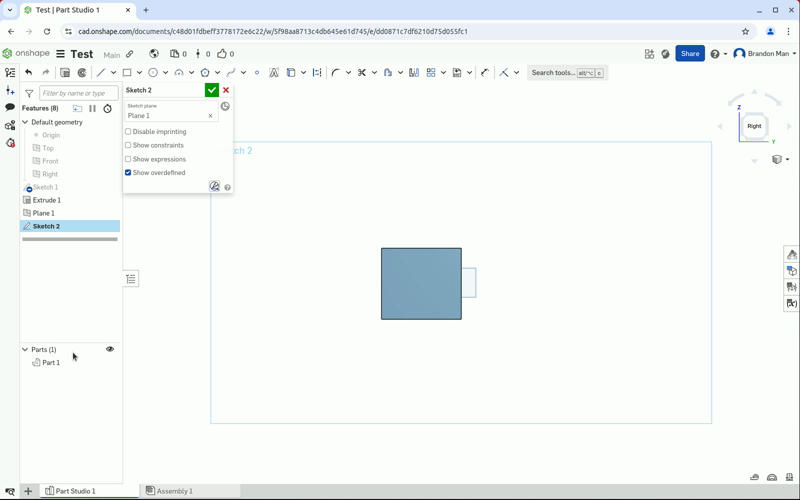
key(y)
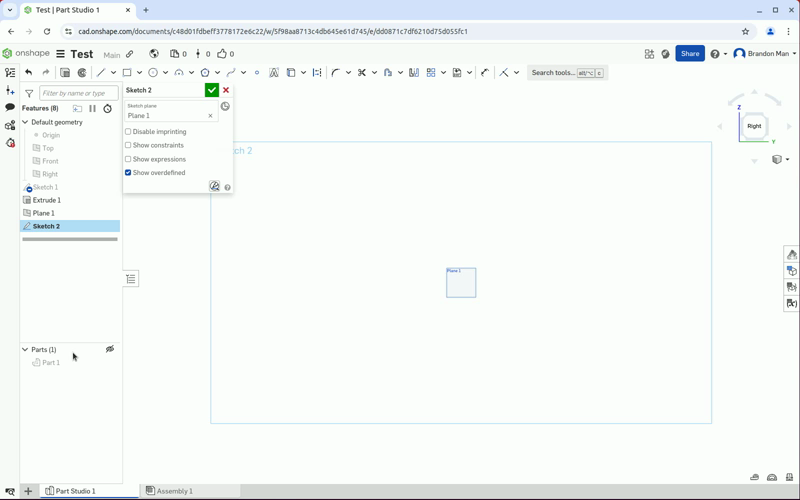
key(l)
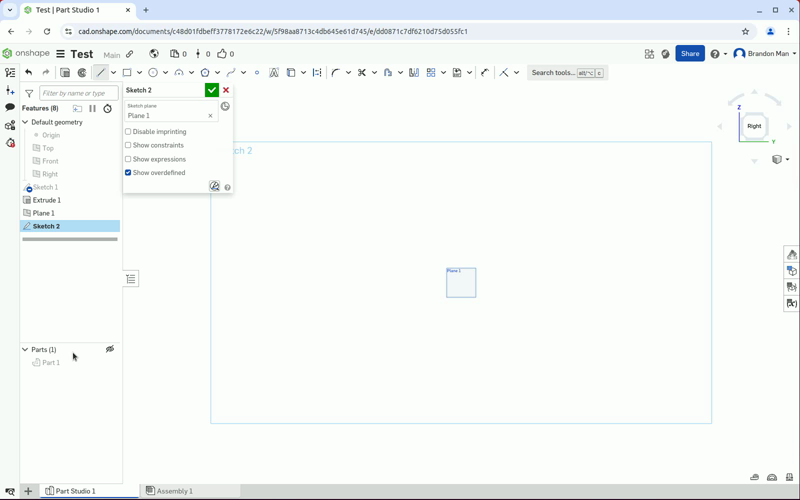
key_down(shift)
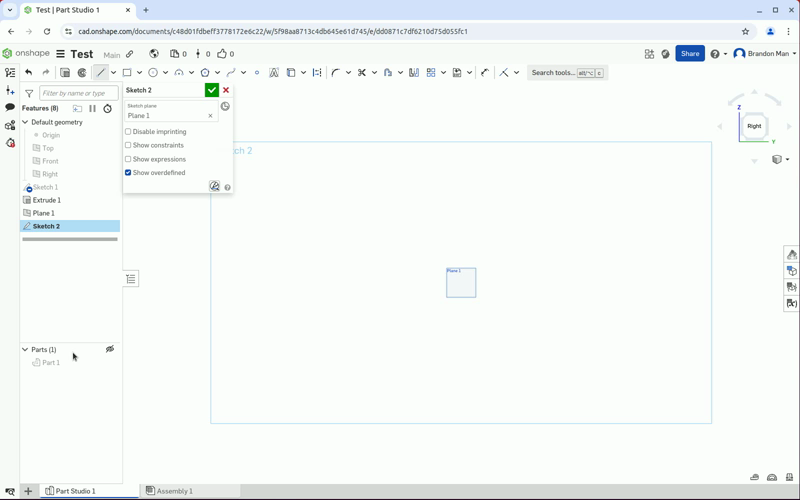
mouse_move(395, 312)
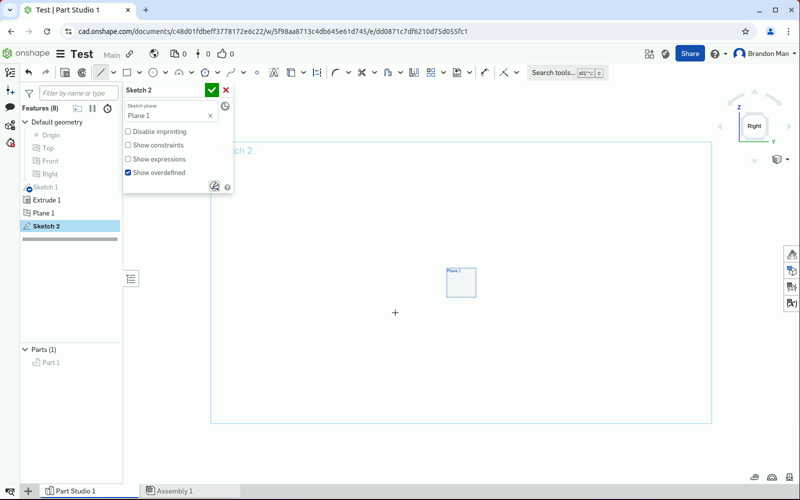
click(395, 312)
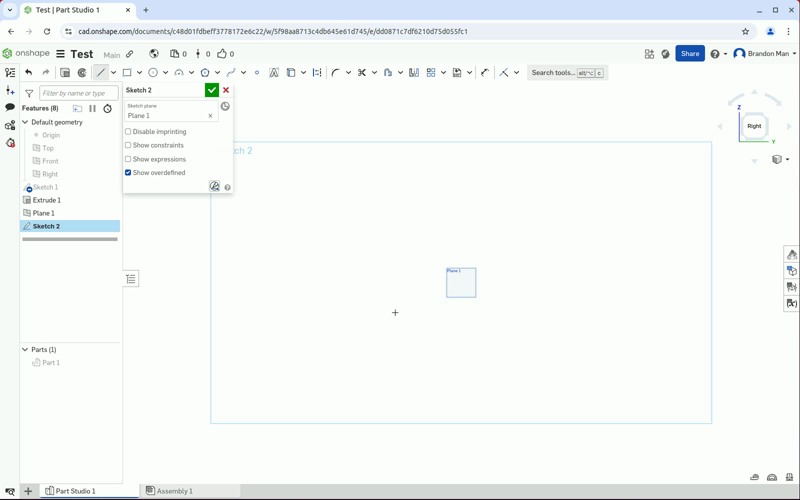
key_up(shift)
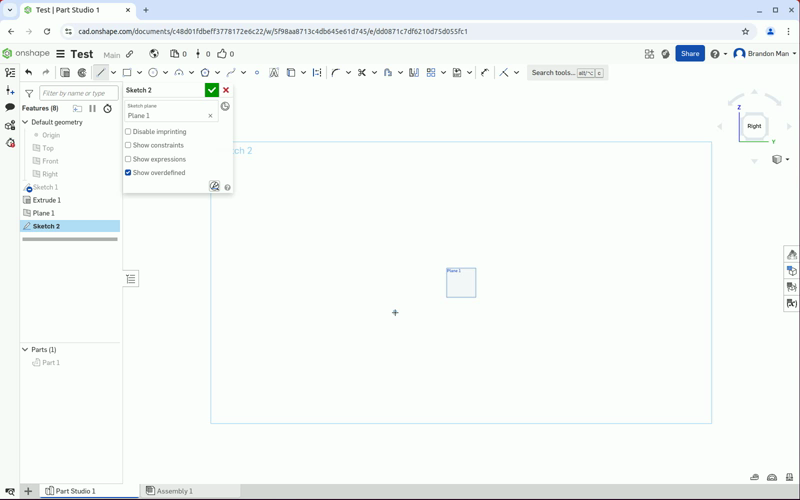
key_down(shift)
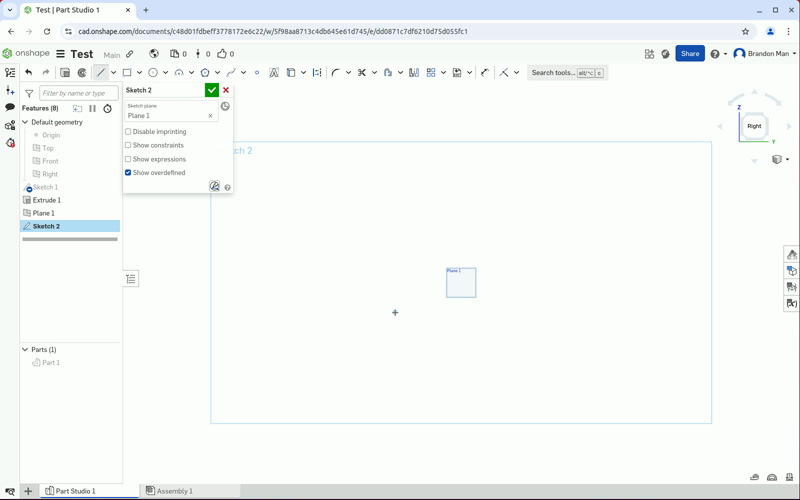
mouse_move(455, 312)
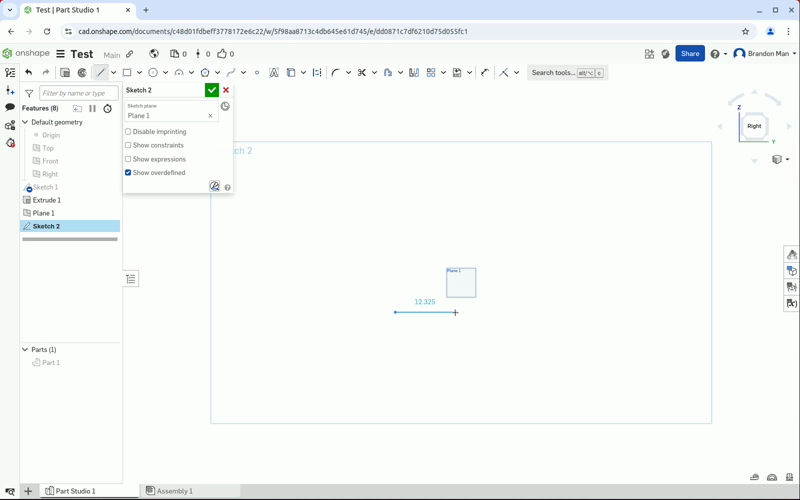
click(455, 312)
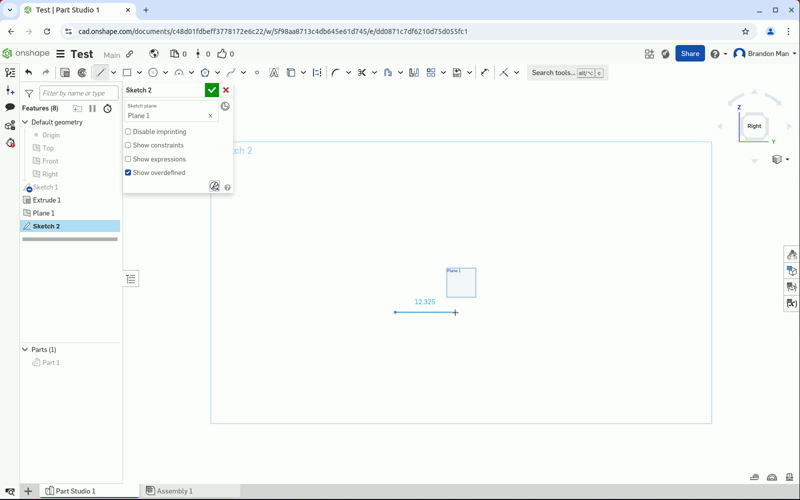
key_up(shift)
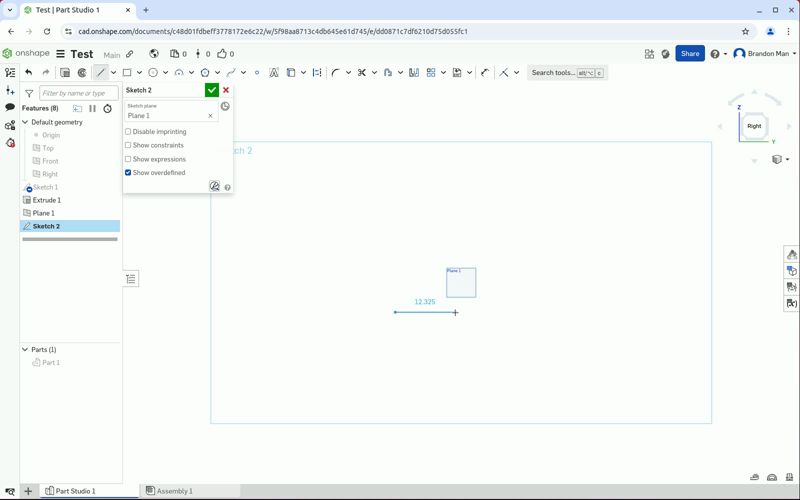
key_down(shift)
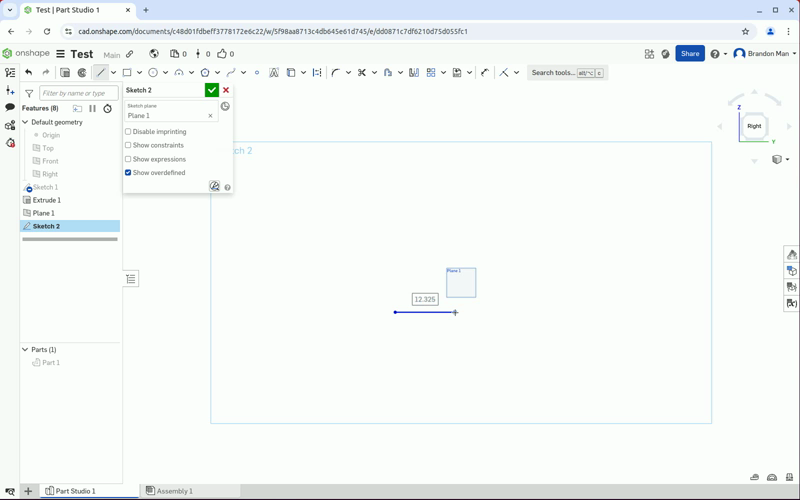
mouse_move(485, 312)
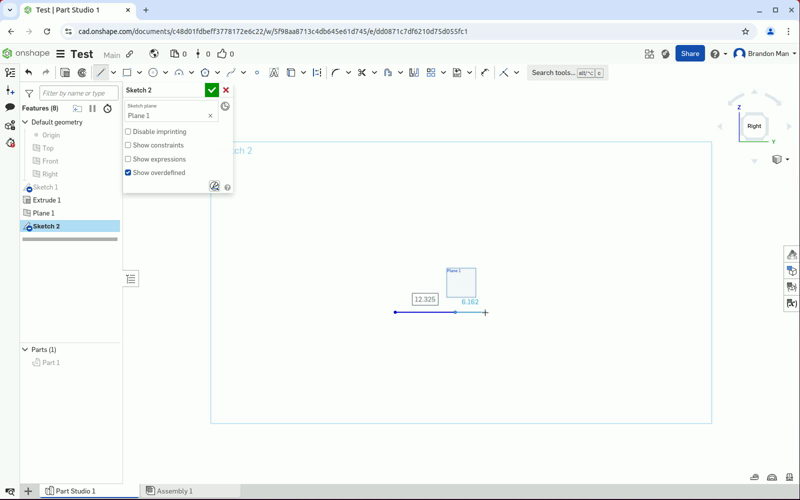
mouse_move(455, 253)
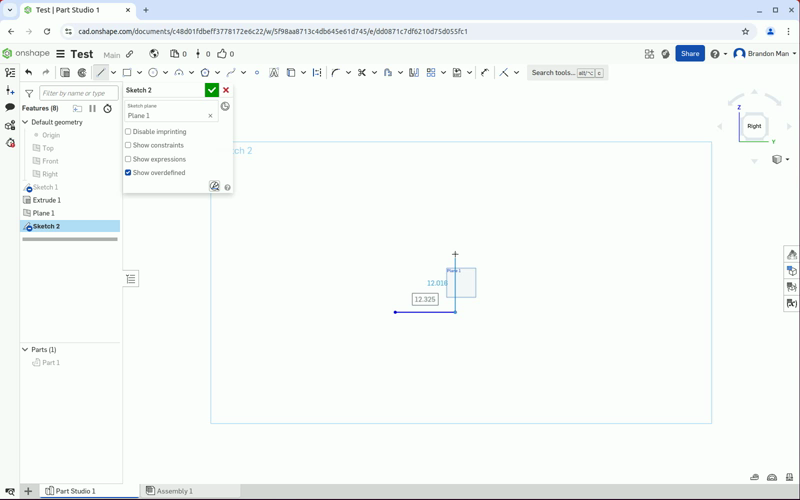
click(455, 253)
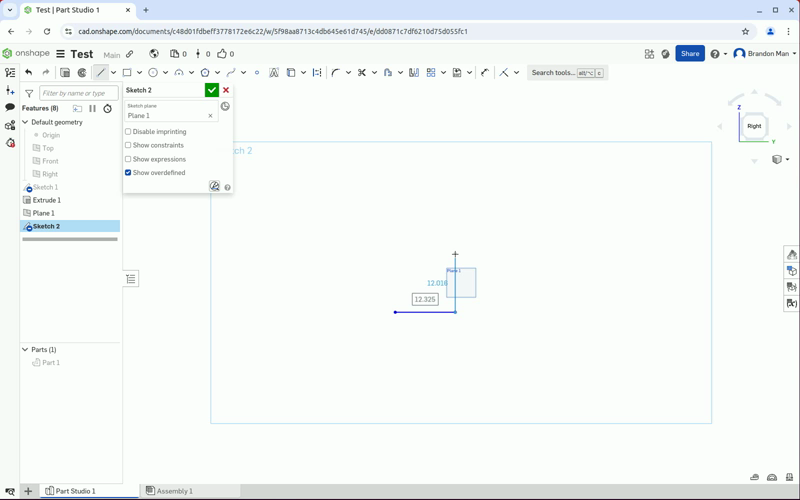
key_up(shift)
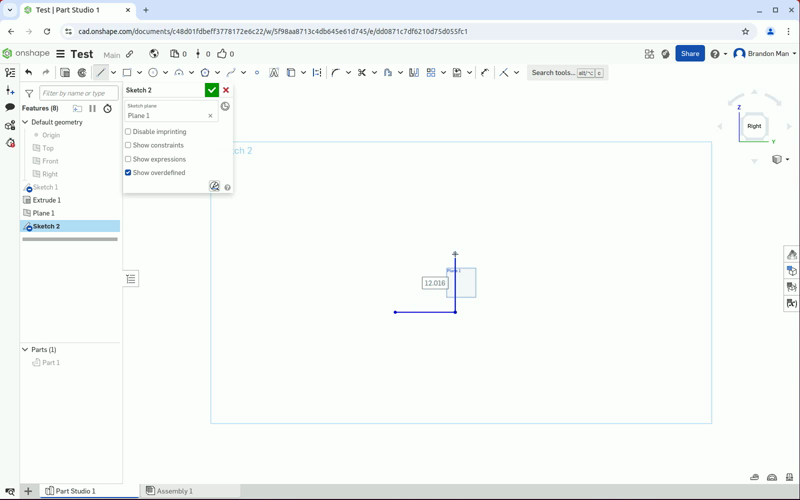
key_down(shift)
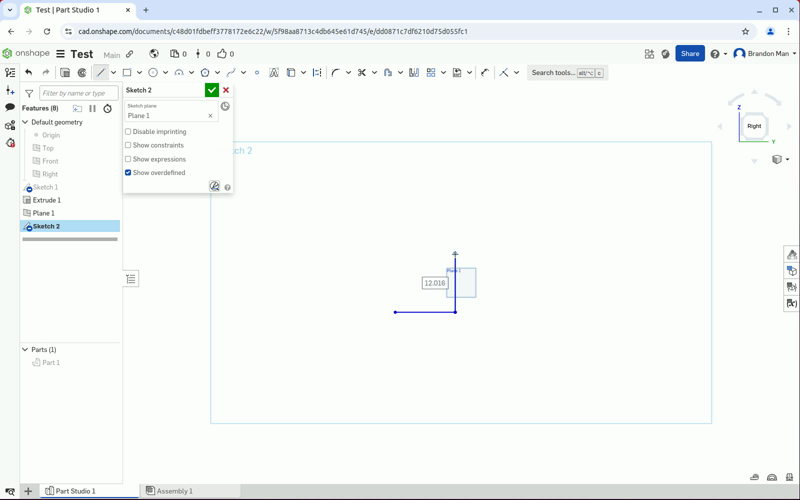
mouse_move(395, 253)
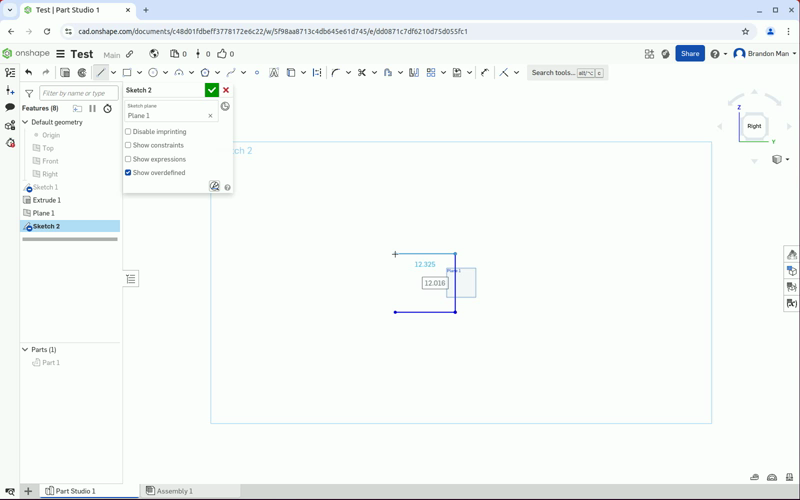
click(395, 253)
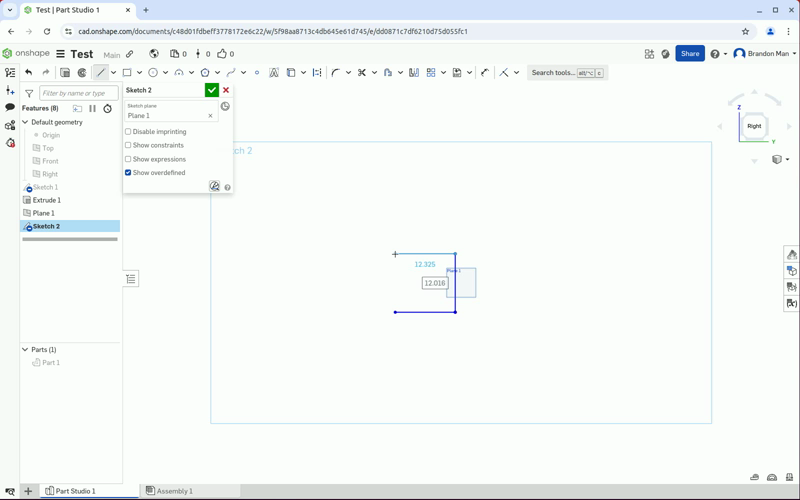
key_up(shift)
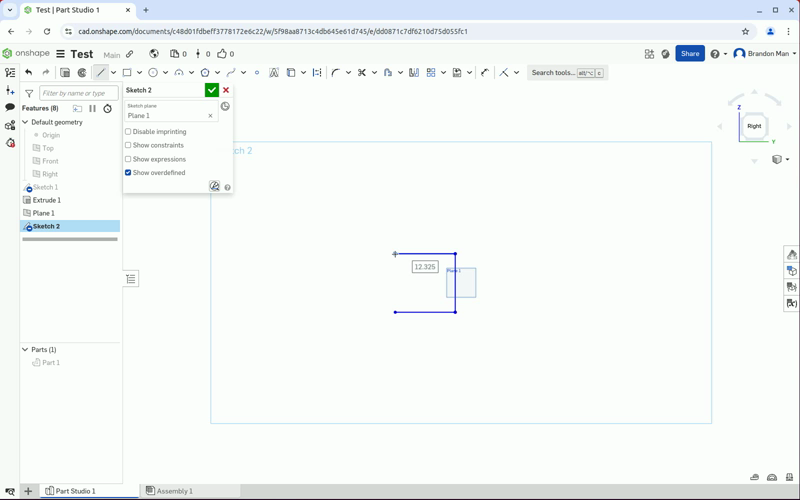
mouse_move(425, 253)
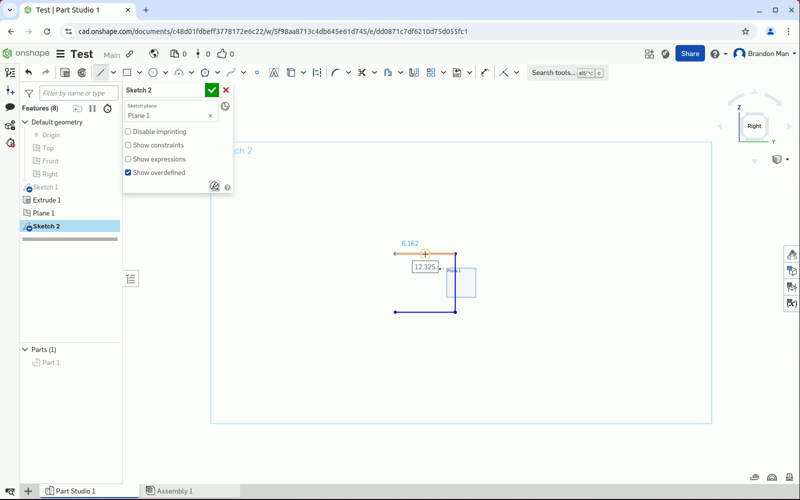
key_down(shift)
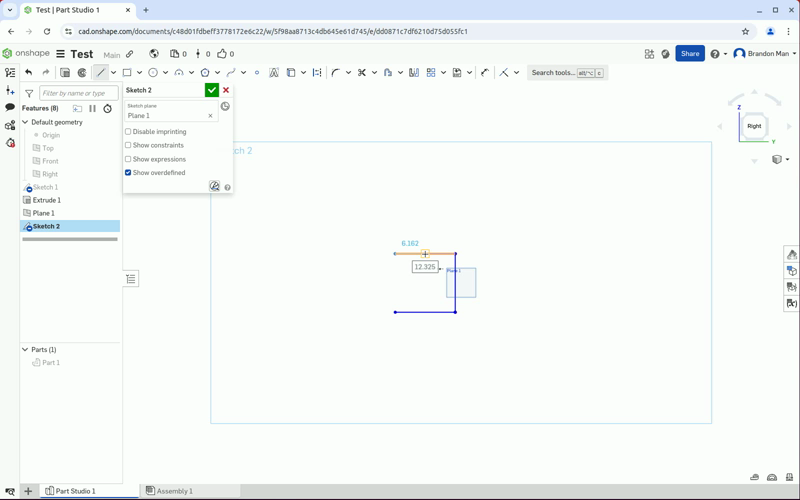
mouse_move(395, 312)
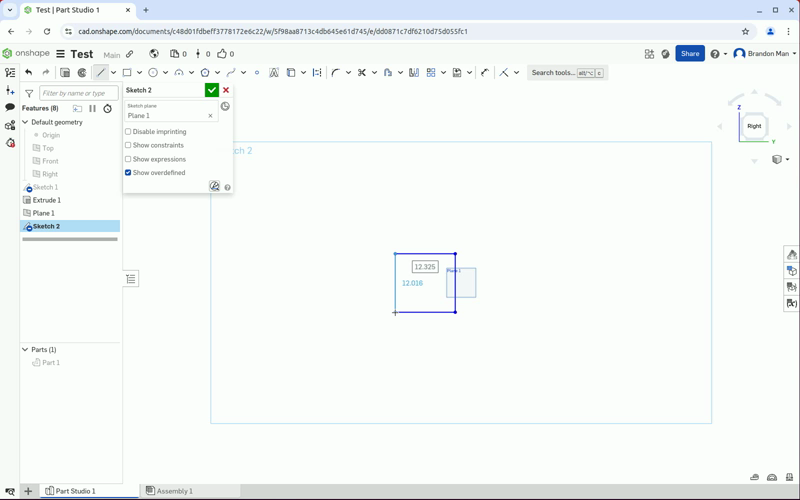
key_up(shift)
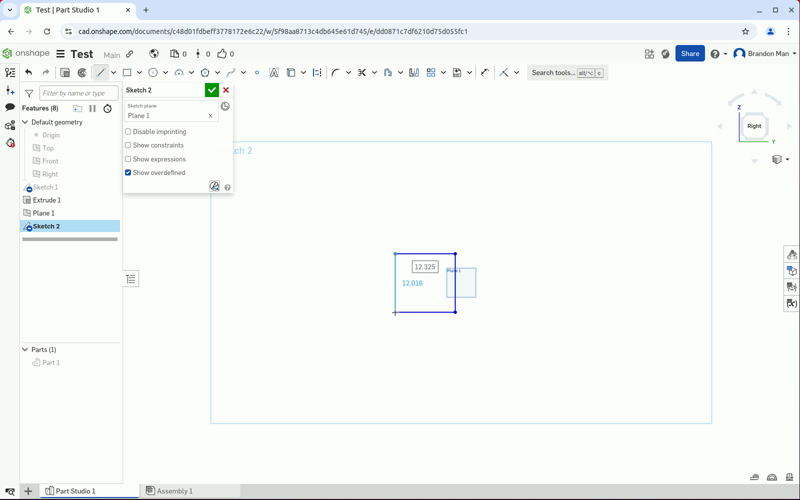
click(395, 312)
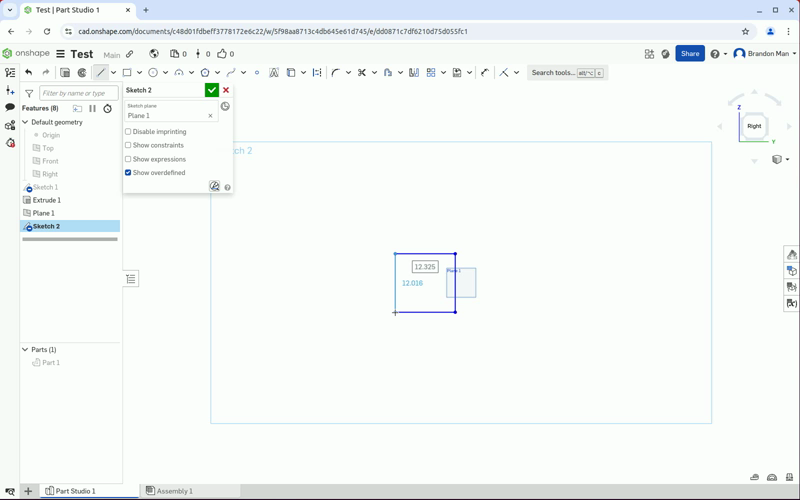
key(esc)
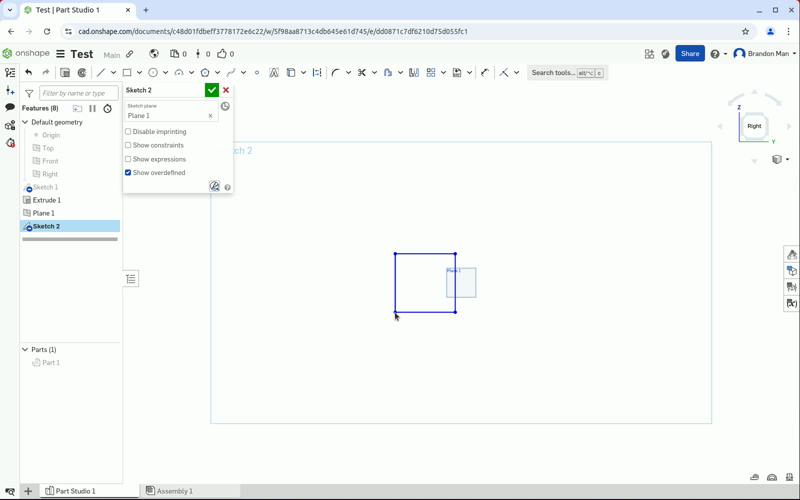
mouse_move(422, 291)
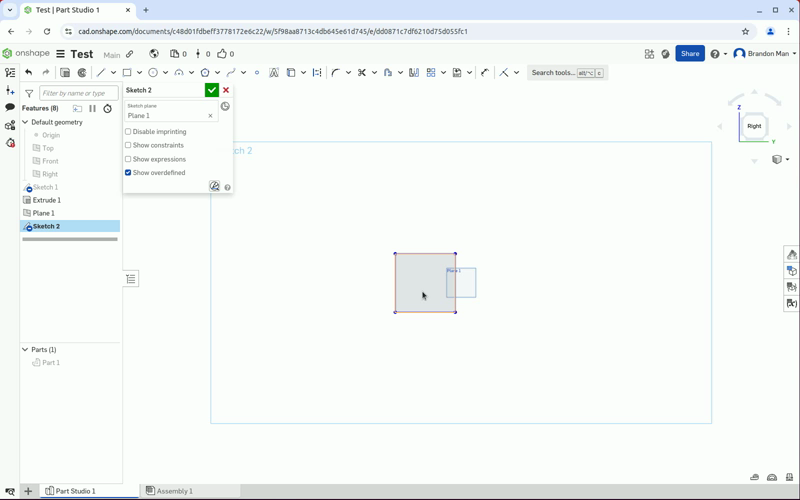
click(422, 291)
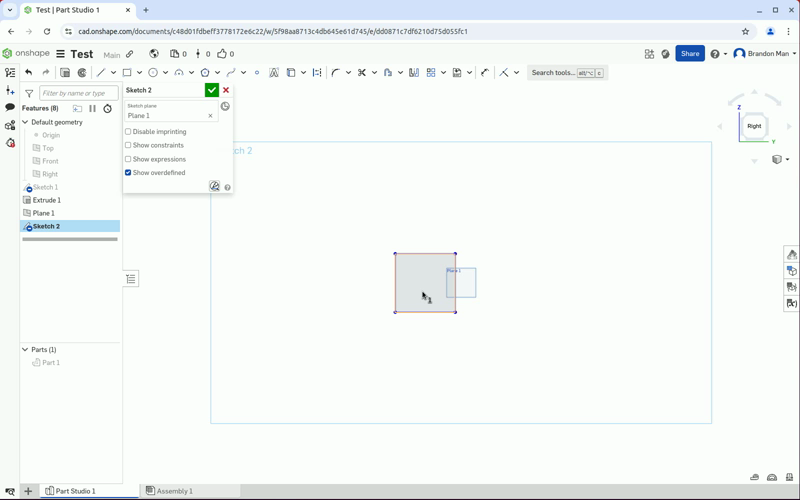
mouse_move(73, 352)
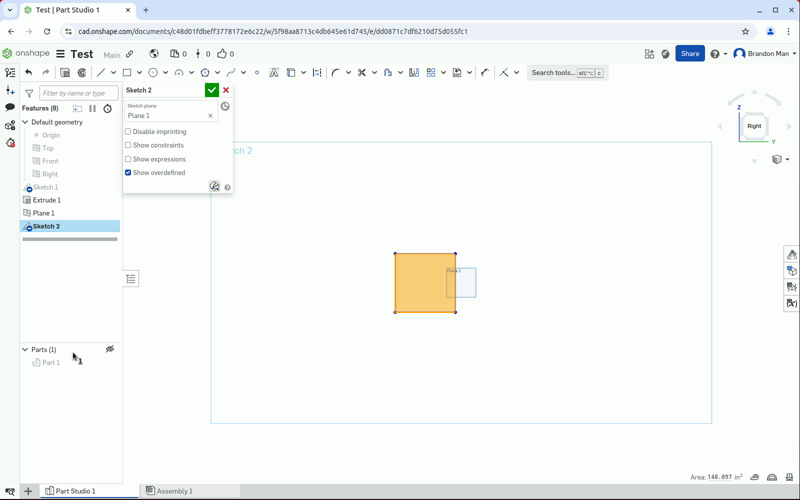
key(shift+y)
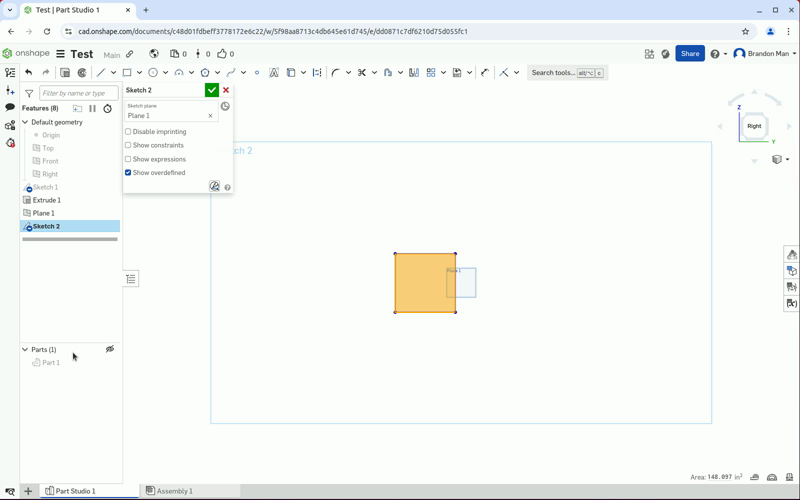
key(shift+e)
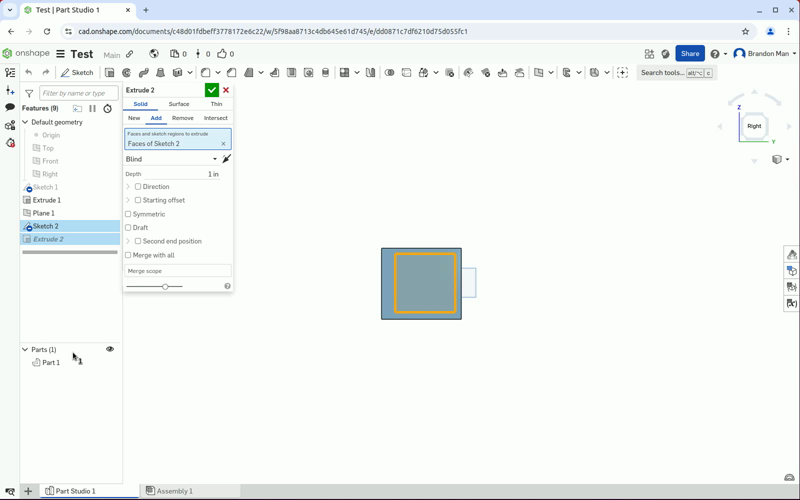
mouse_move(143, 106)
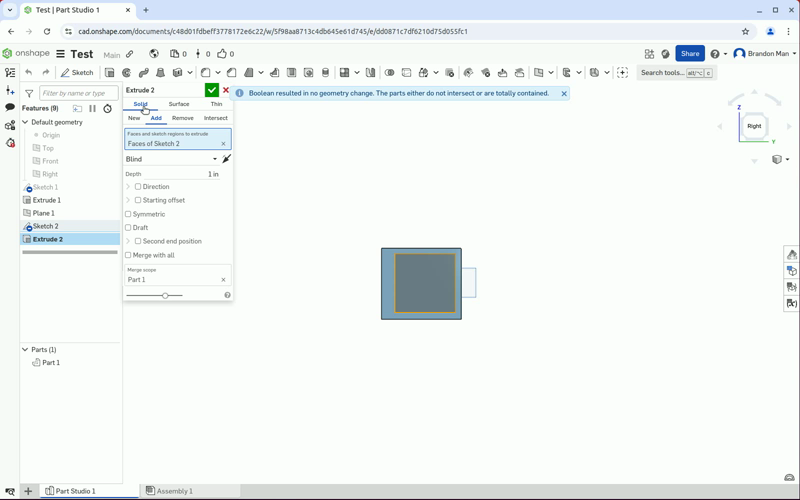
click(143, 106)
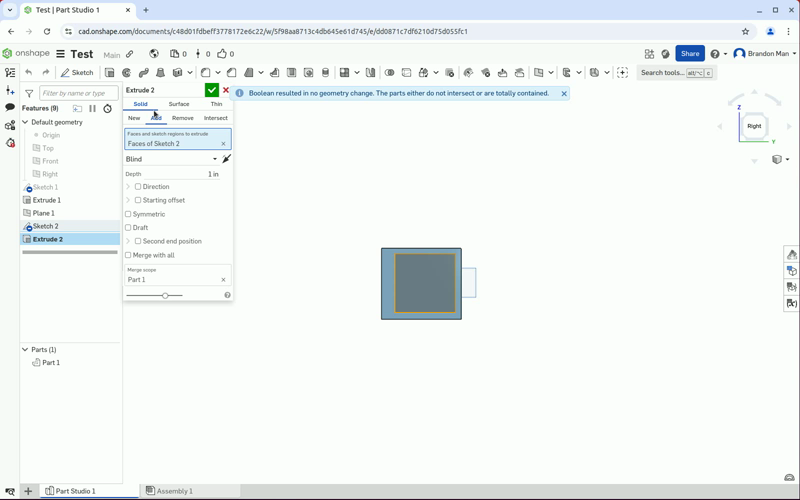
mouse_move(186, 120)
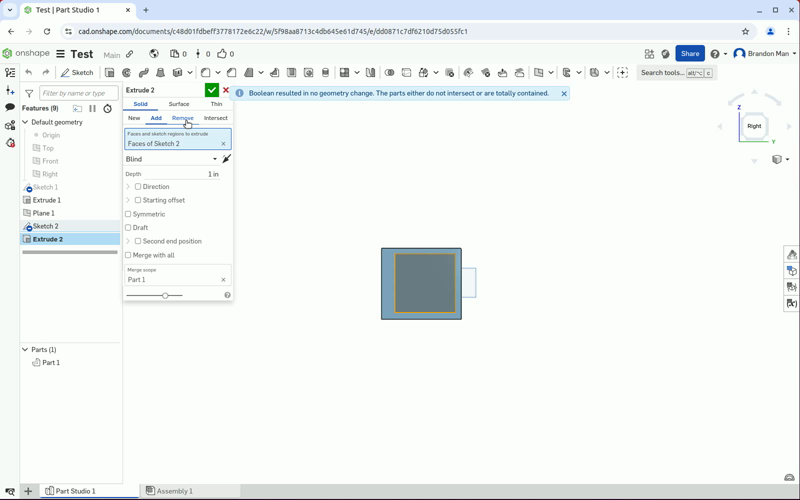
click(186, 120)
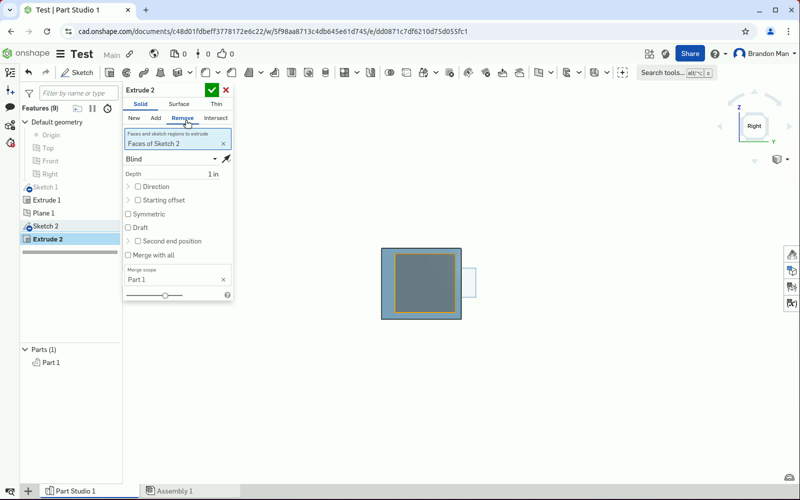
key(tab, 4)
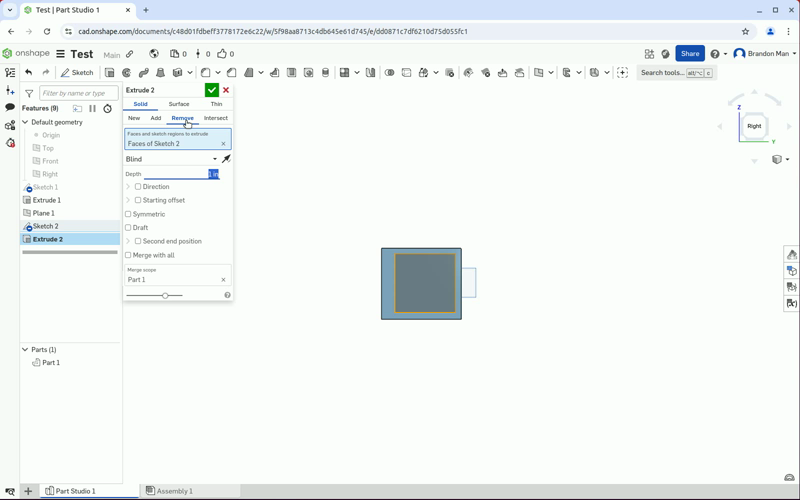
text(20.22)
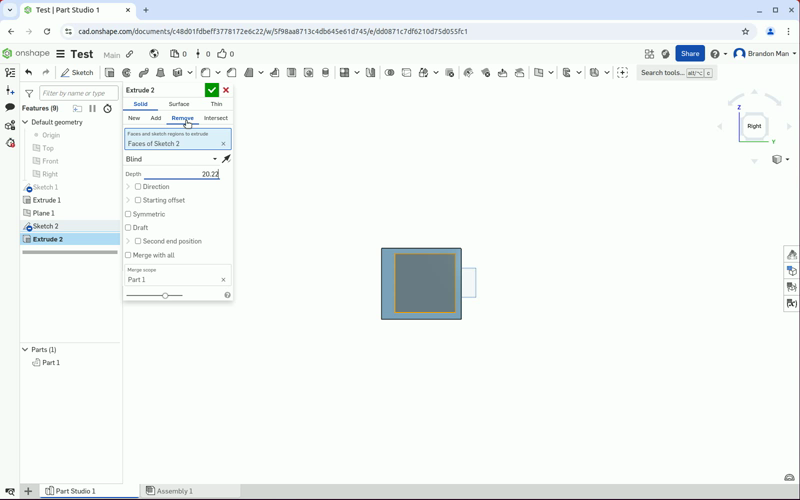
key(tab, 6)
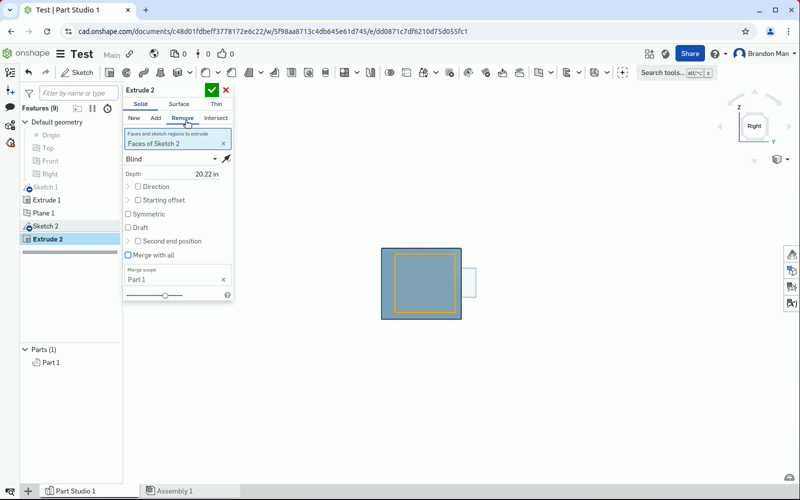
key(space)
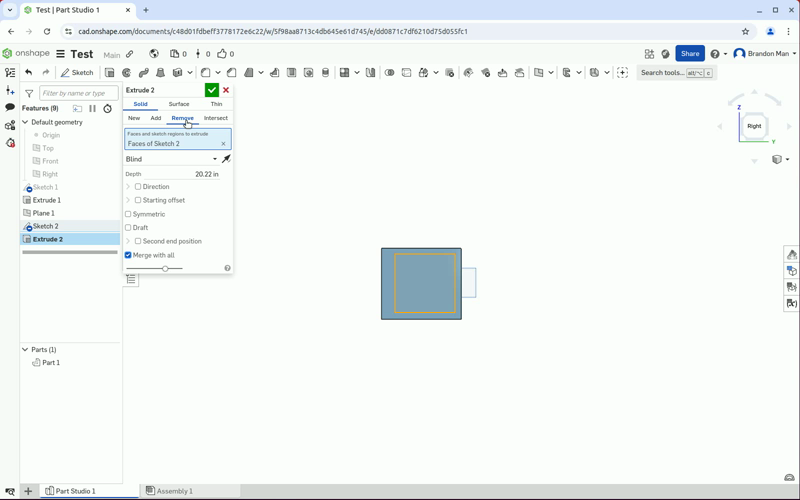
key(enter)
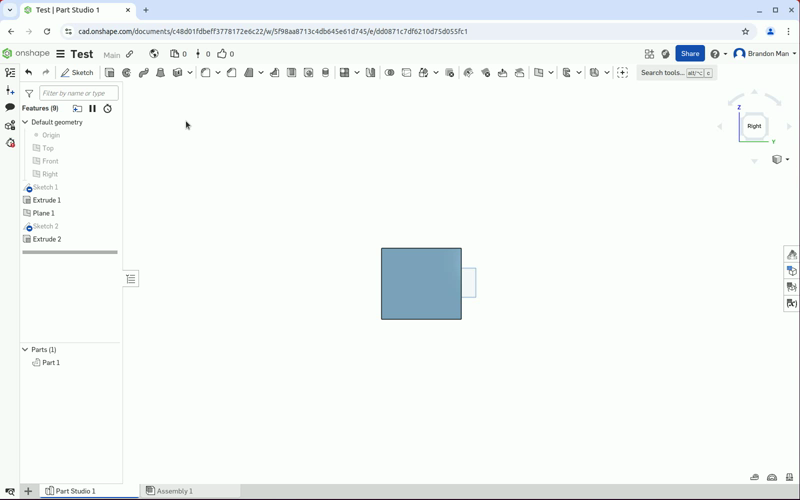
key(shift+h)
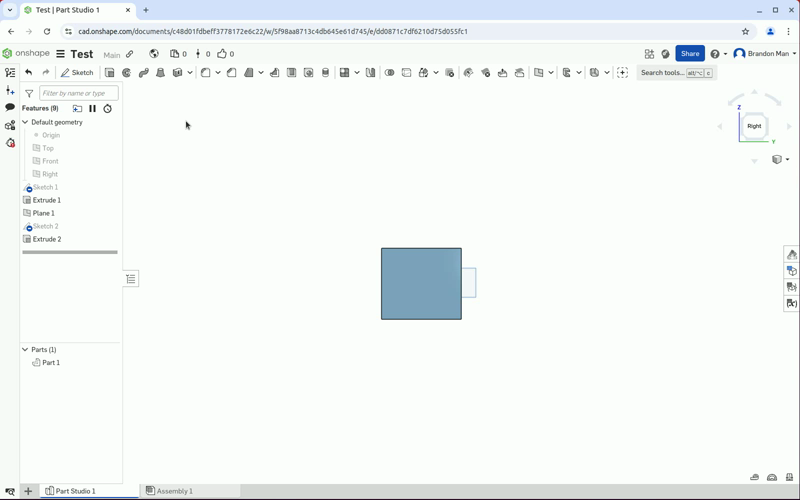
key(shift+h)
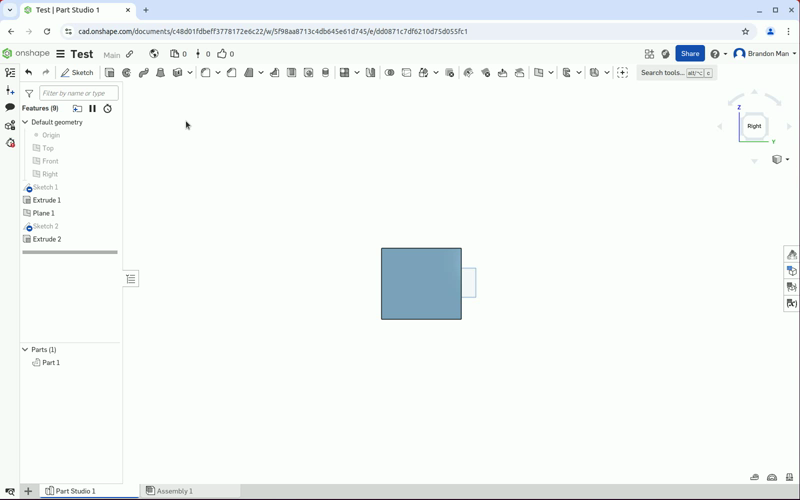
mouse_move(73, 189)
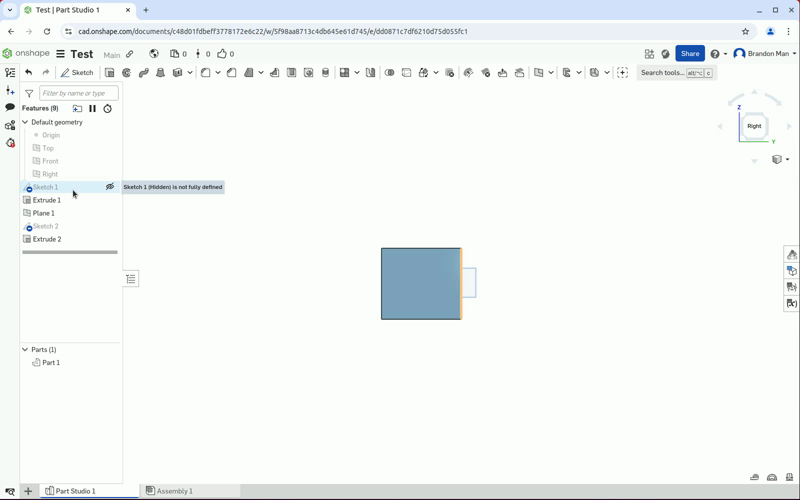
click(73, 189)
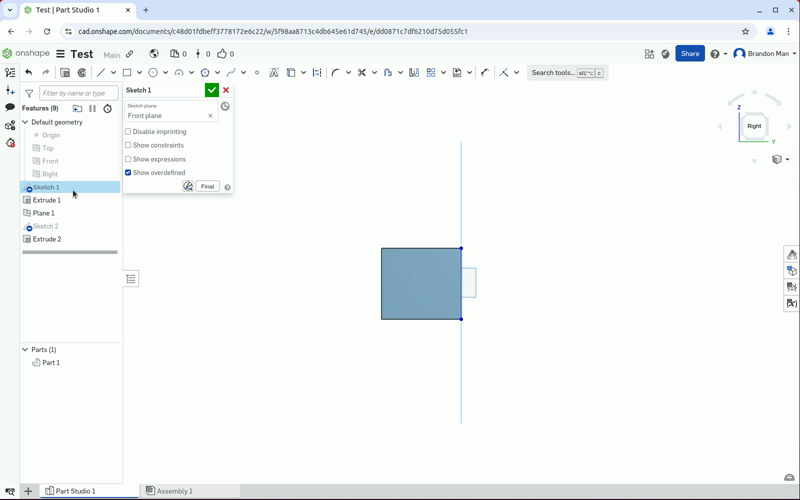
mouse_move(229, 92)
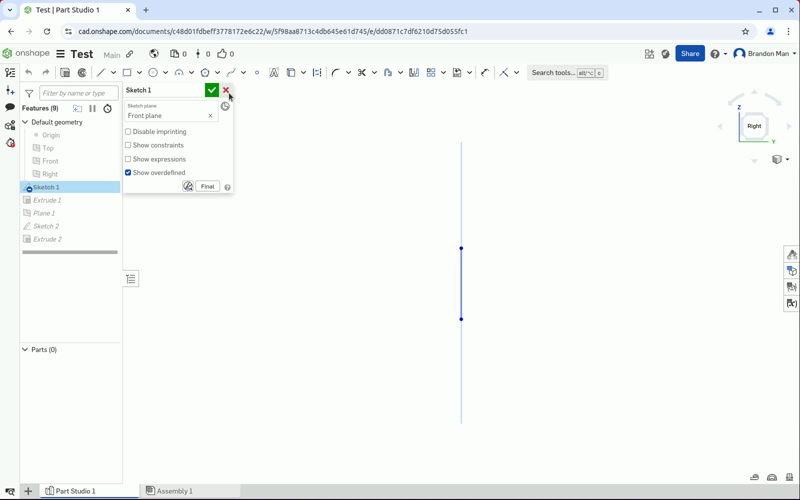
click(229, 92)
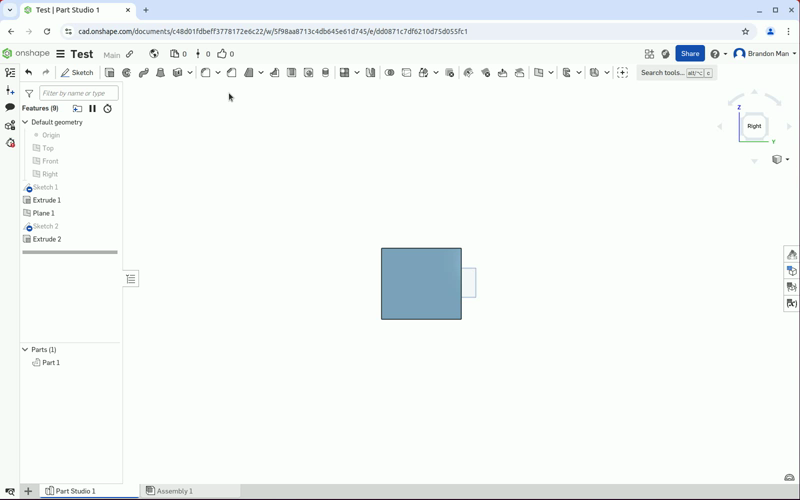
mouse_move(73, 352)
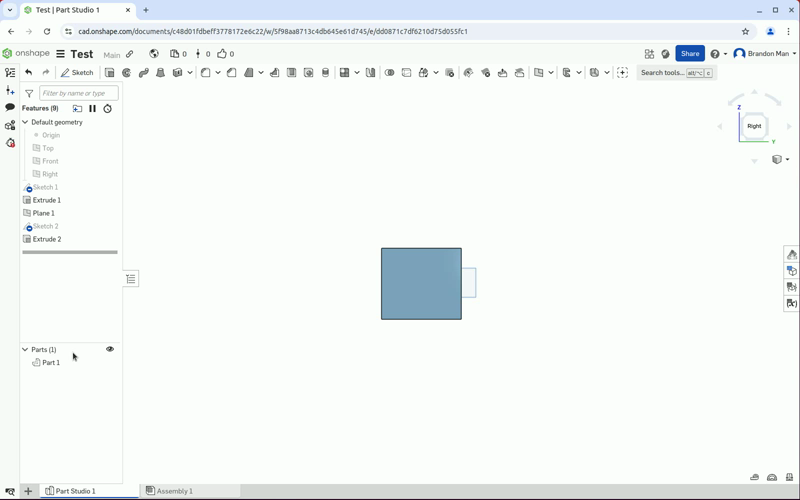
key(y)
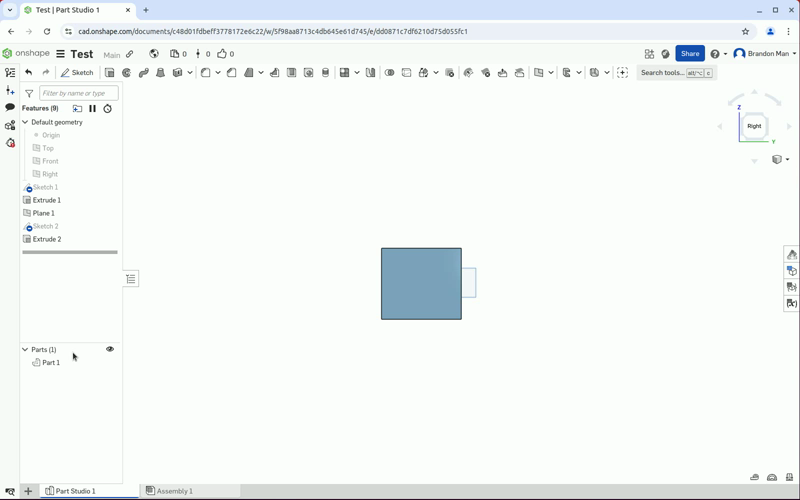
key(shift+p)
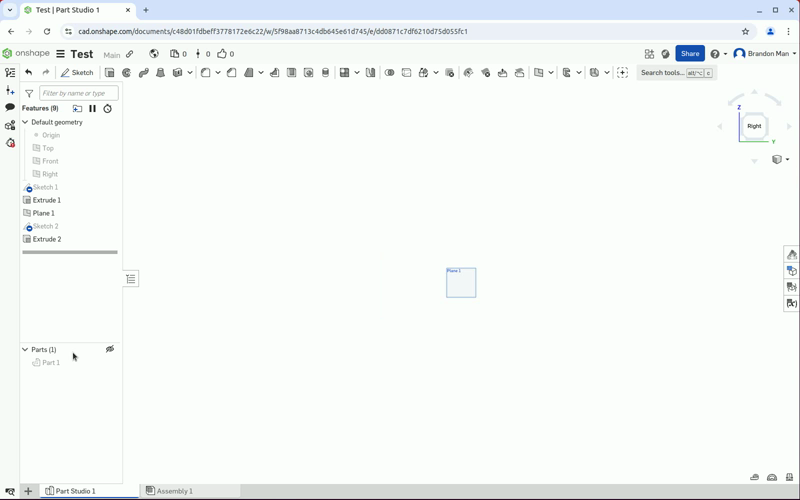
key(space)
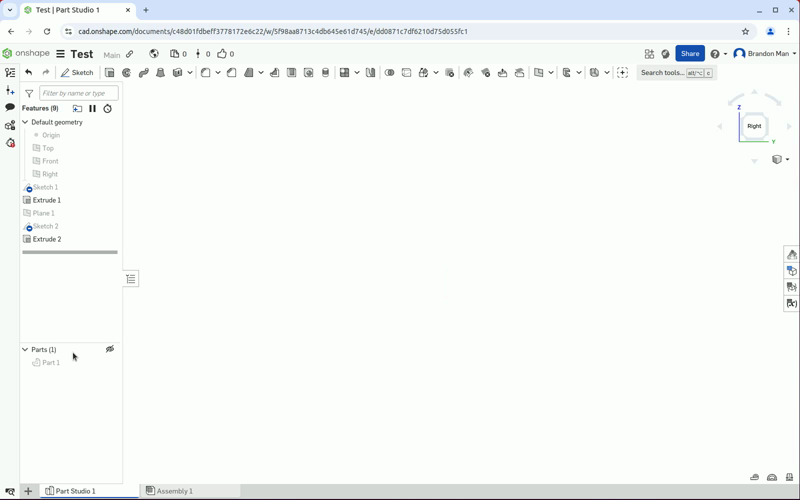
key_down(shift)
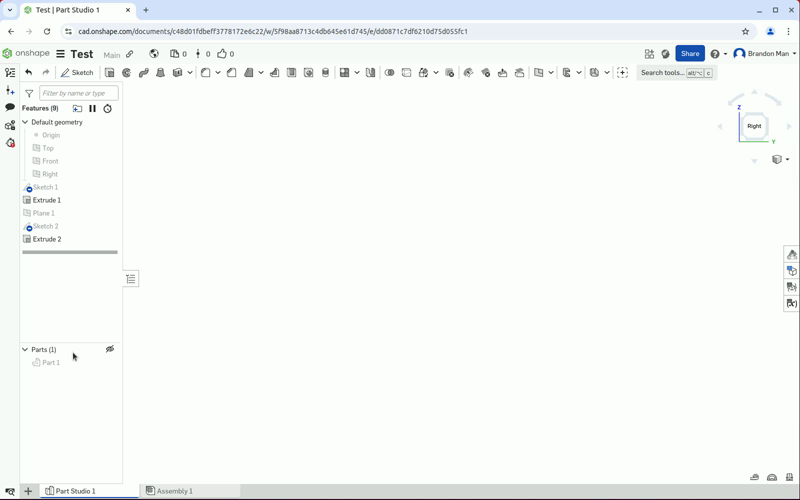
key(right)
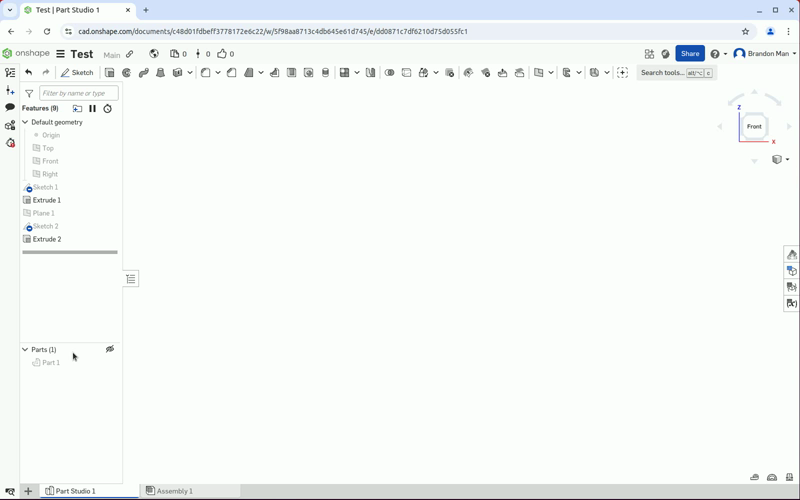
key_up(shift)
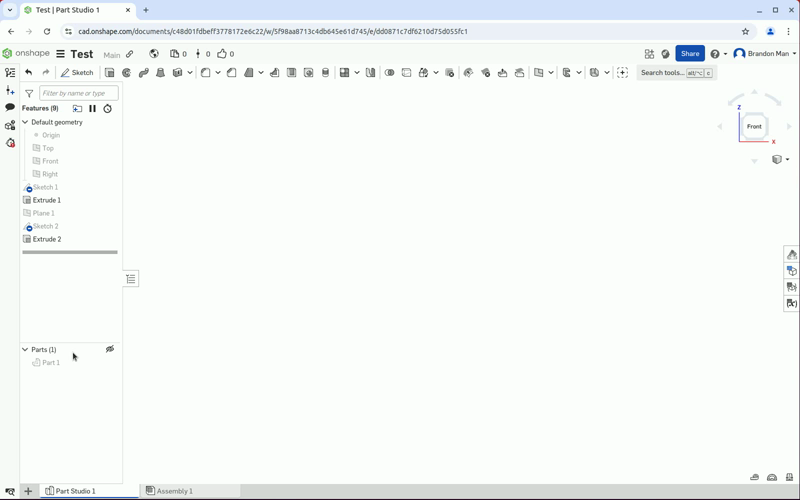
key(space)
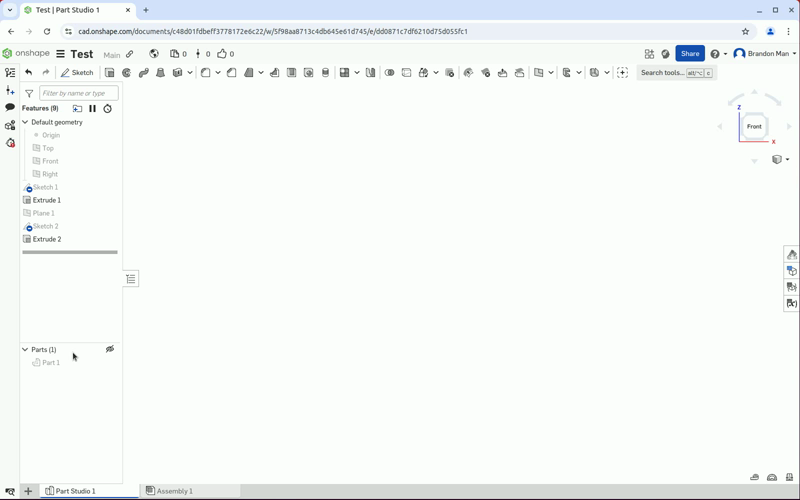
key_down(shift)
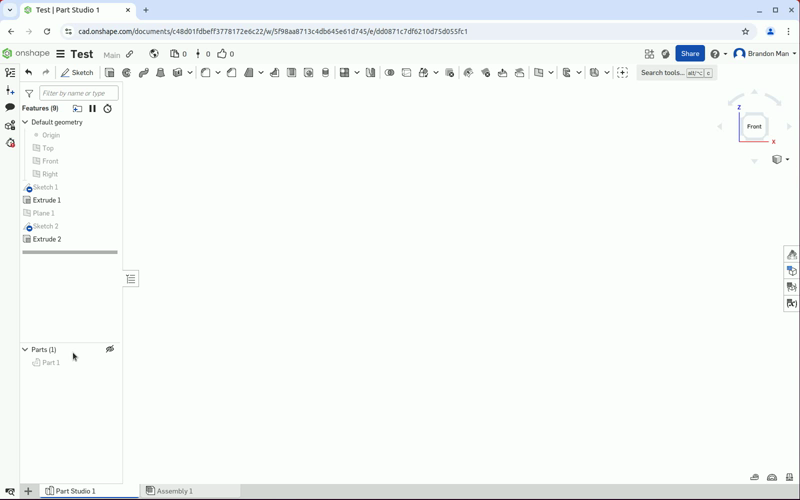
key(down)
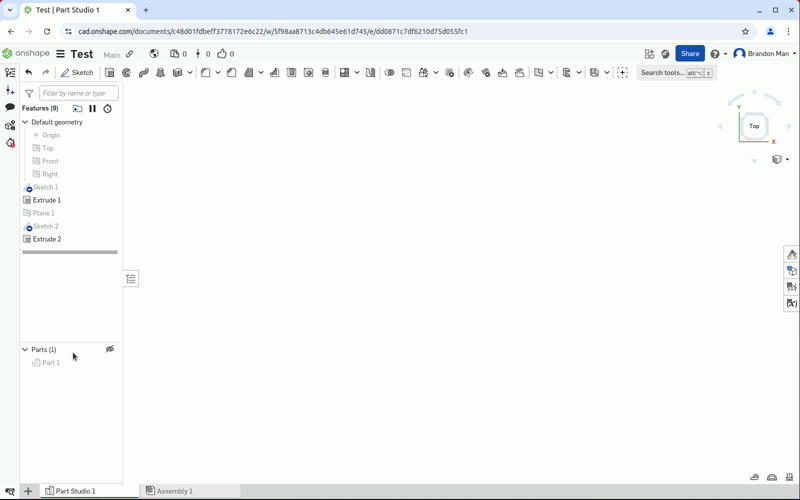
key_up(shift)
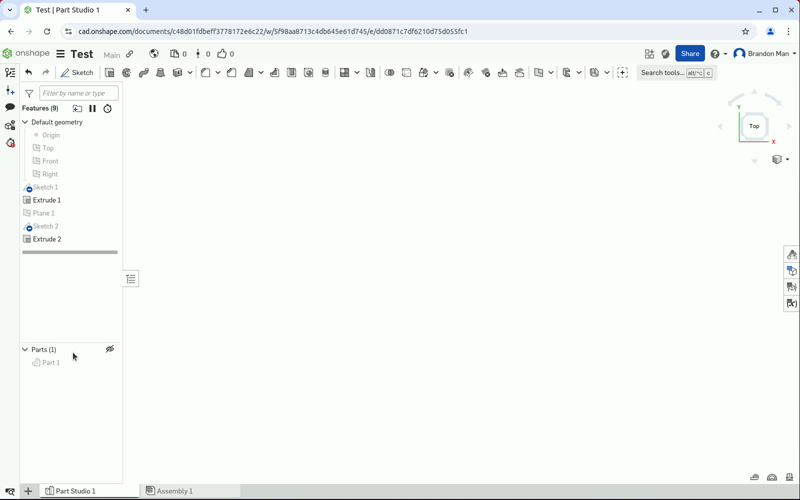
mouse_move(73, 352)
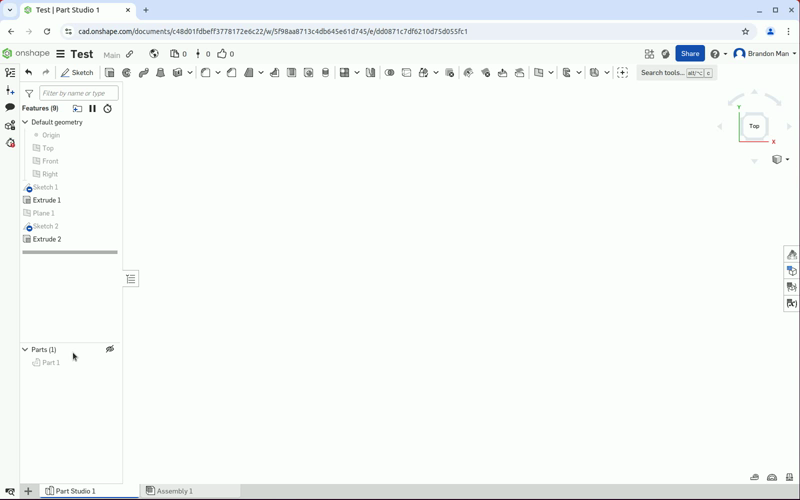
key(shift+y)
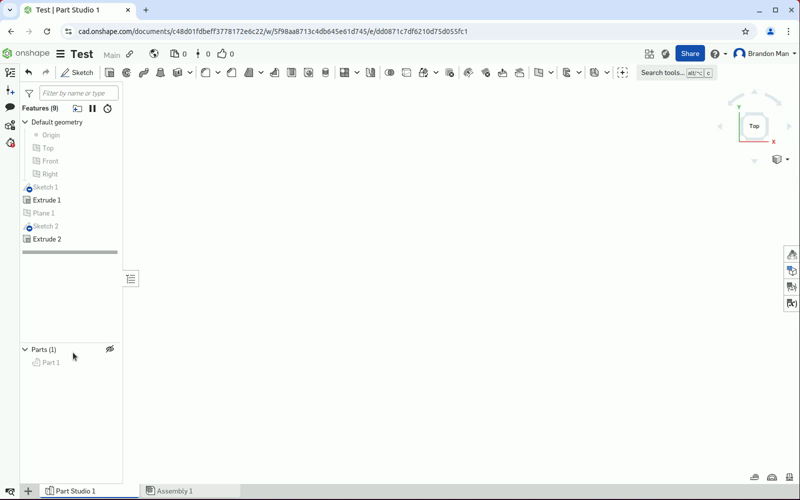
key(shift+s)
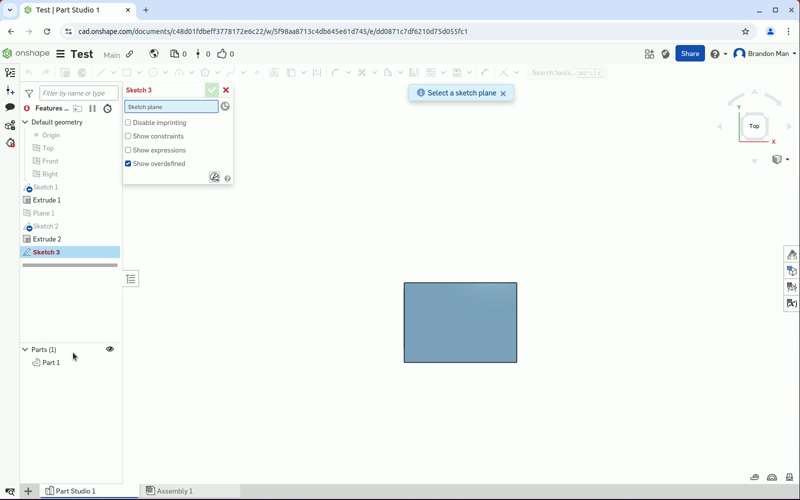
mouse_move(73, 150)
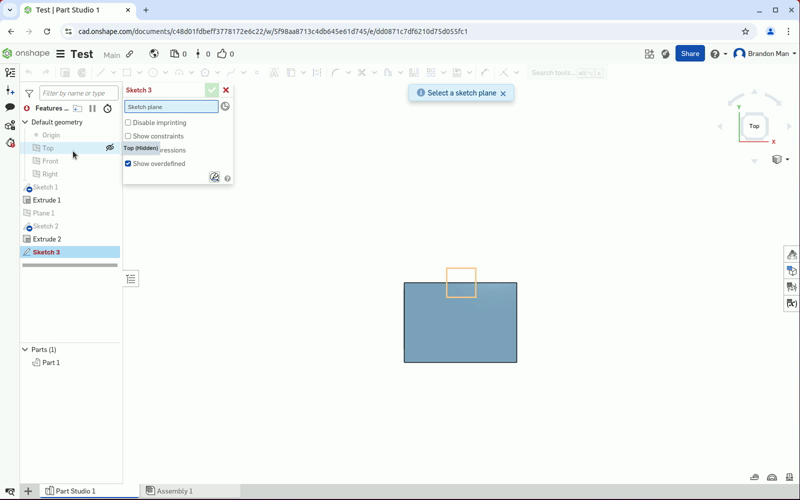
click(73, 150)
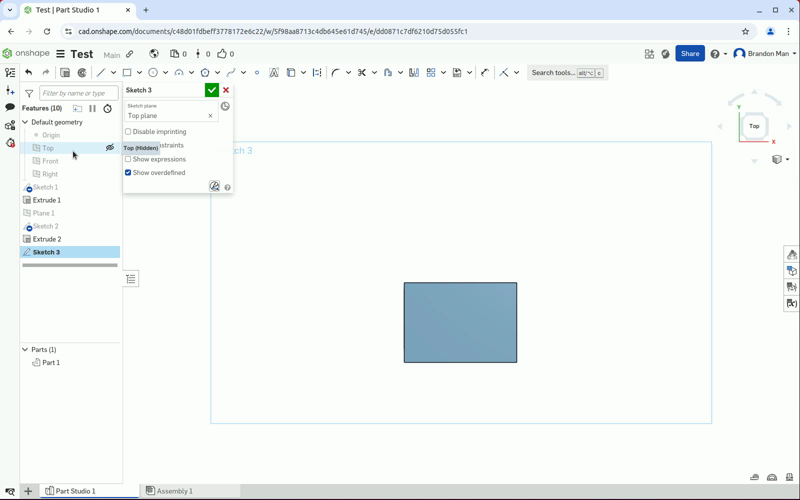
mouse_move(73, 352)
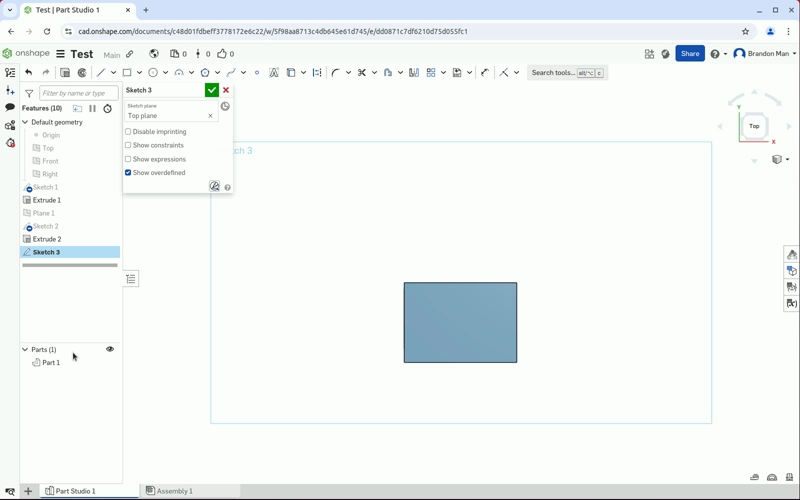
key(y)
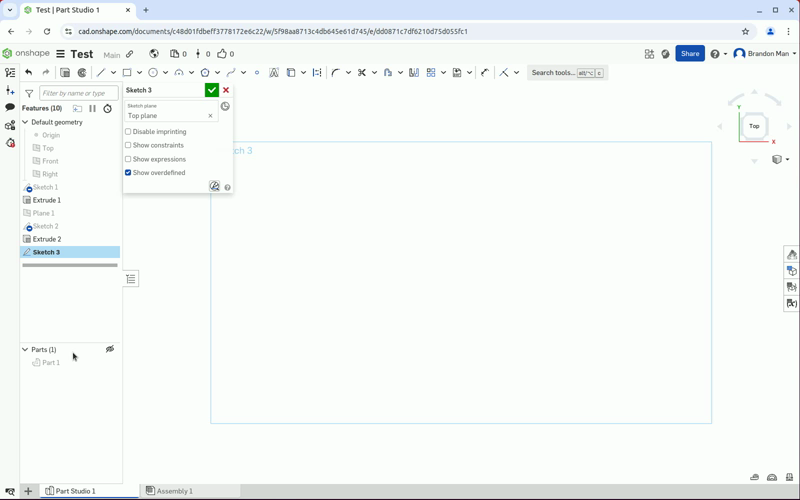
key(l)
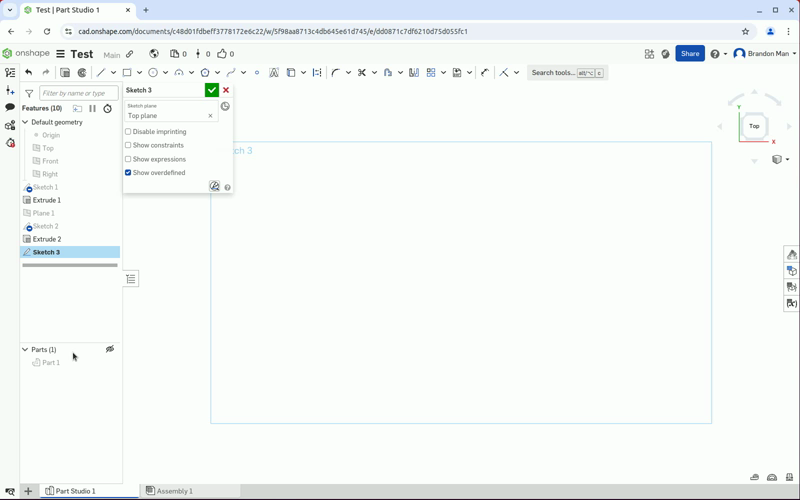
key_down(shift)
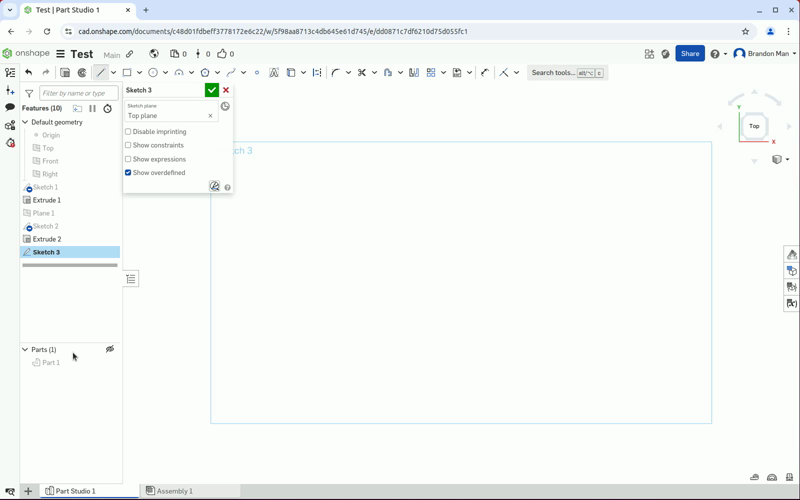
mouse_move(372, 250)
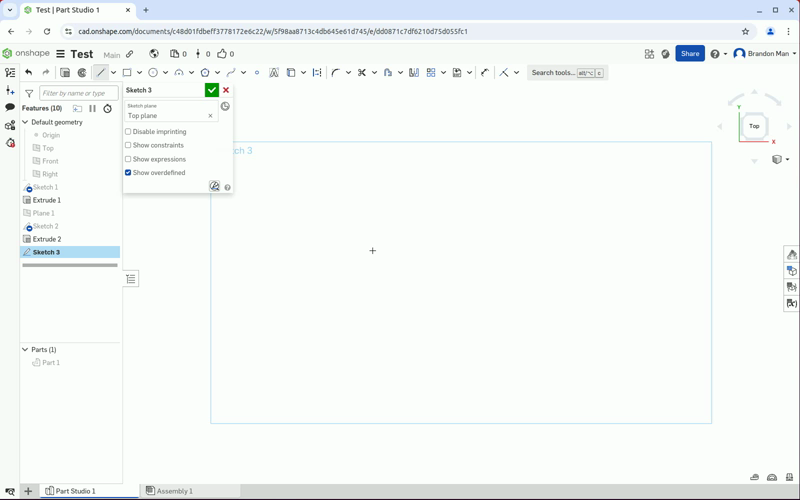
click(372, 250)
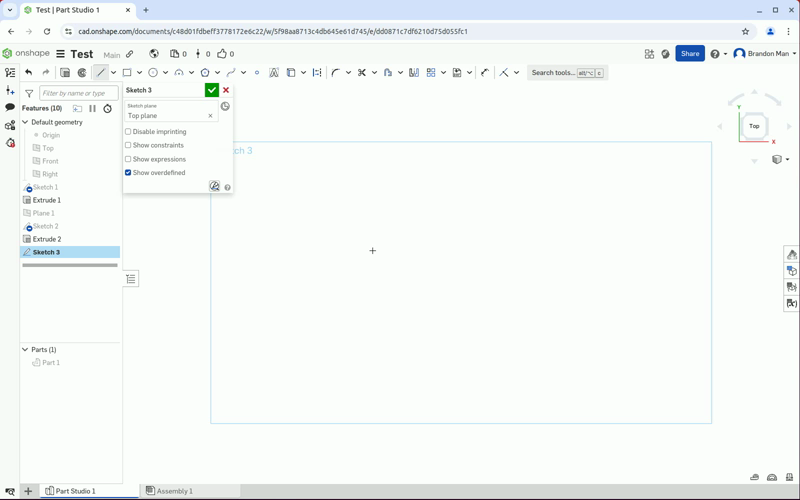
key_up(shift)
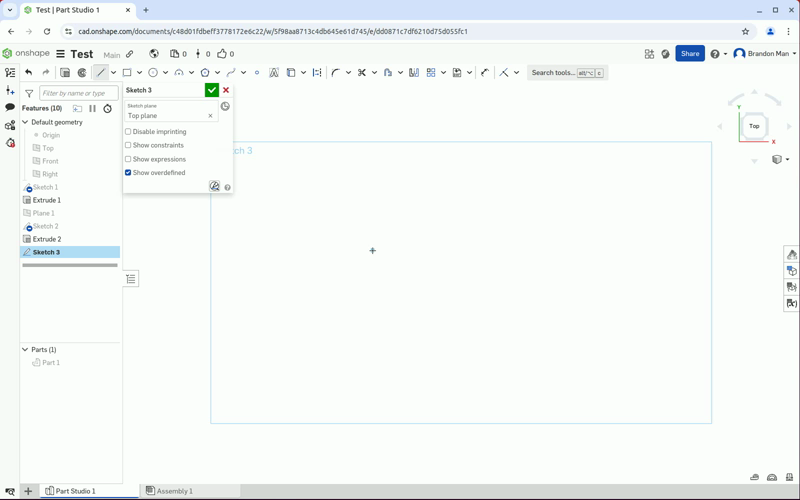
key_down(shift)
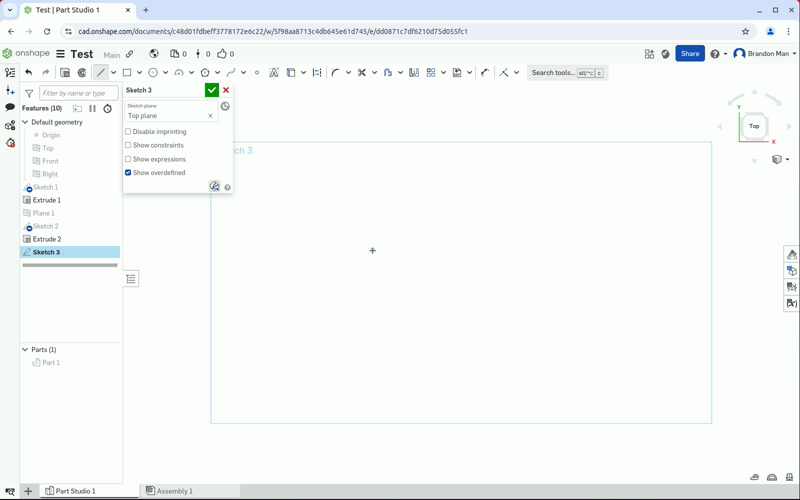
mouse_move(441, 250)
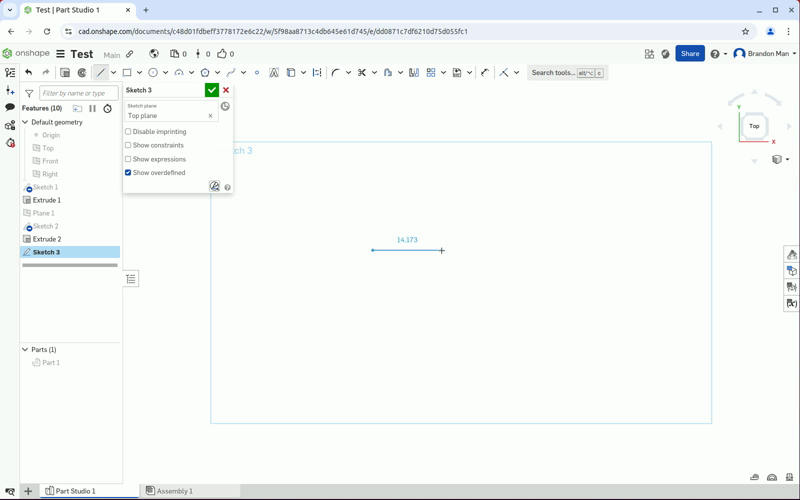
click(441, 250)
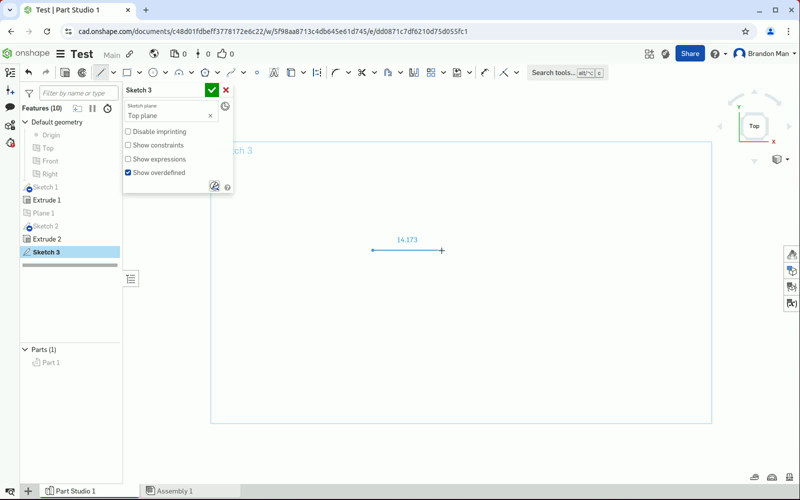
key_up(shift)
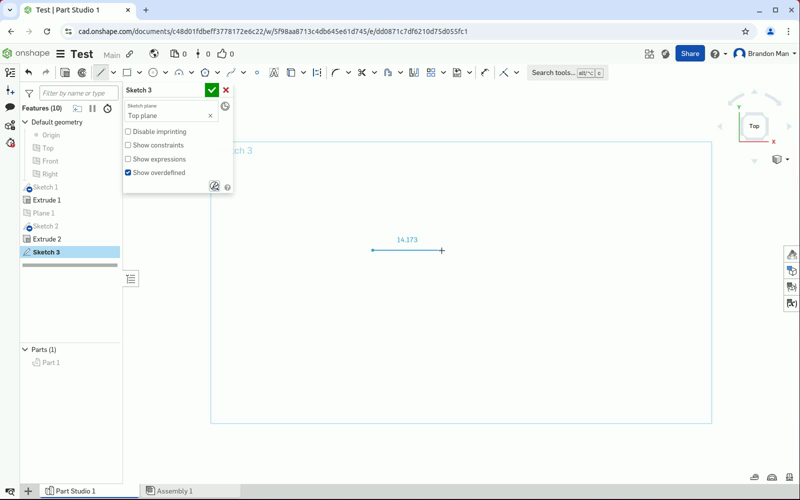
key_down(shift)
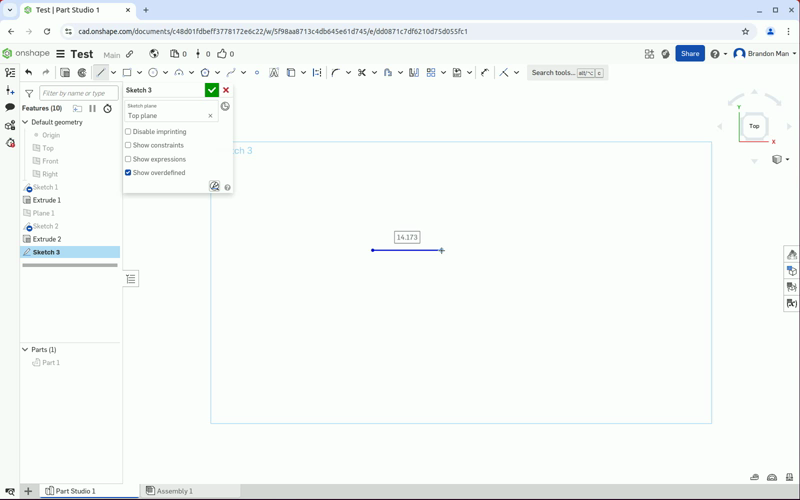
mouse_move(441, 170)
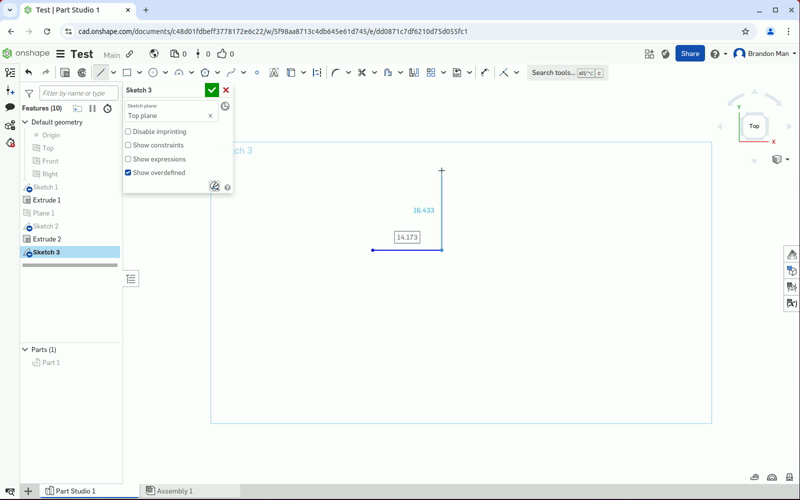
click(441, 170)
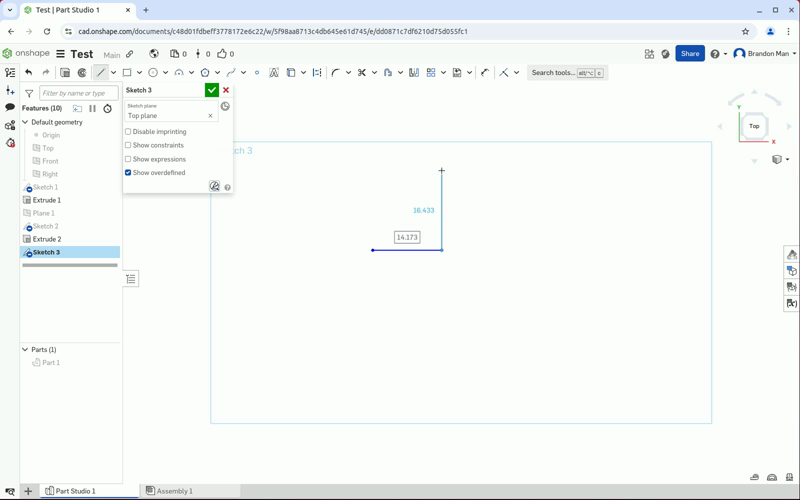
key_up(shift)
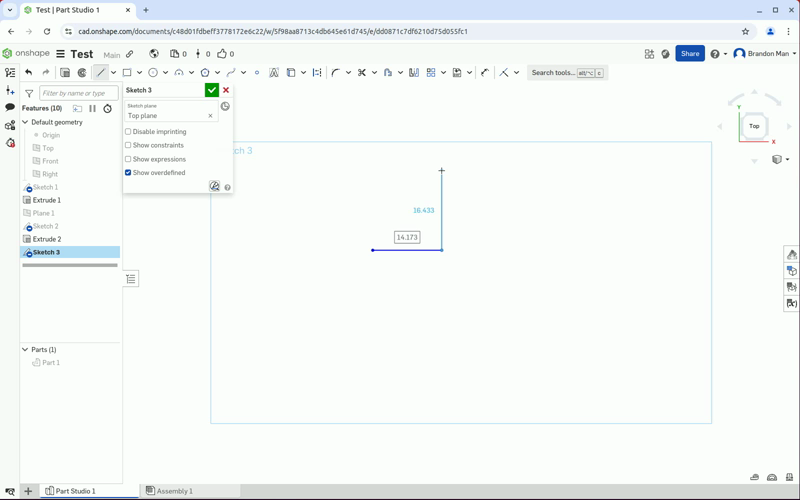
key_down(shift)
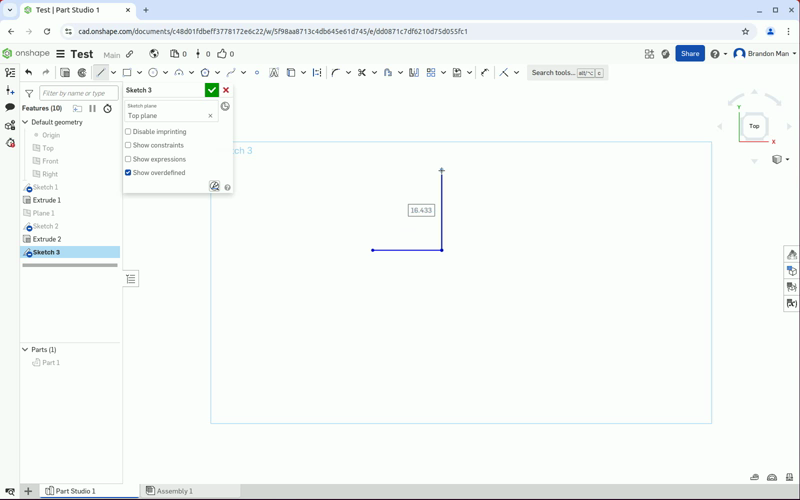
mouse_move(372, 170)
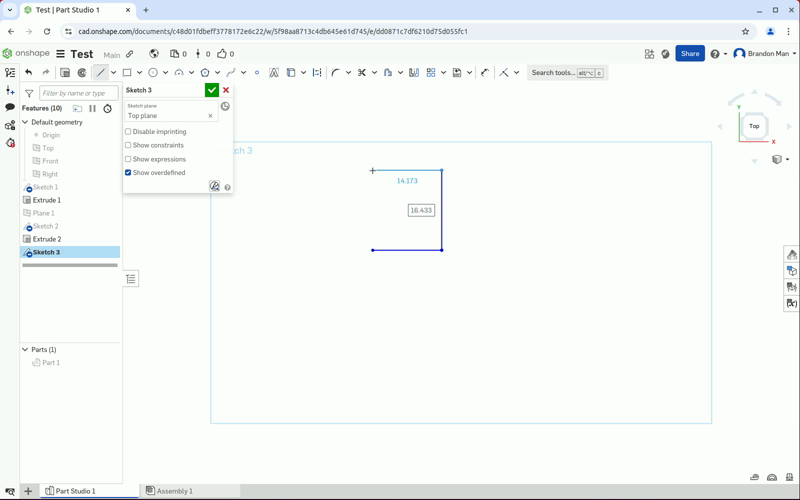
click(372, 170)
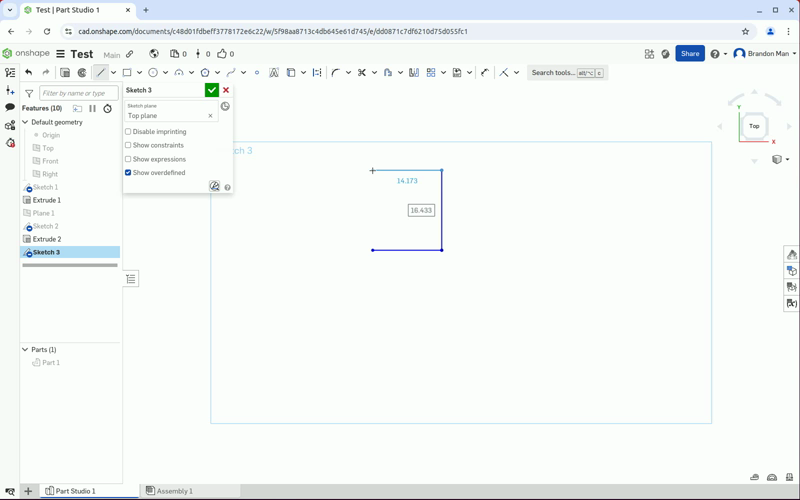
key_up(shift)
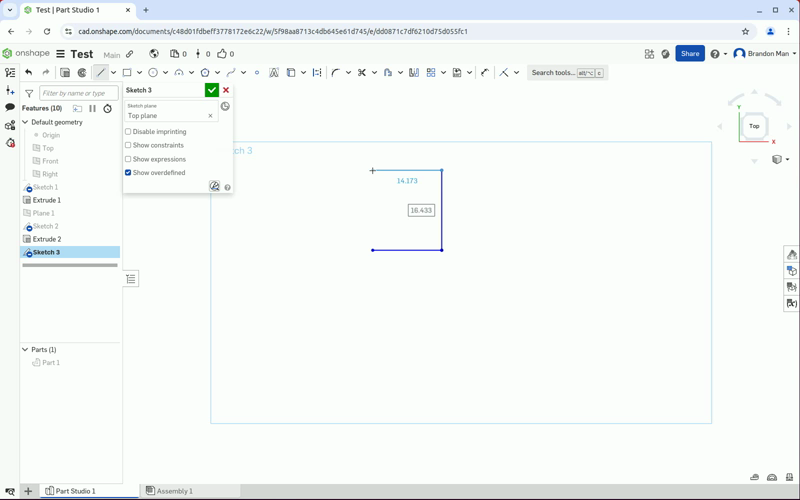
key_down(shift)
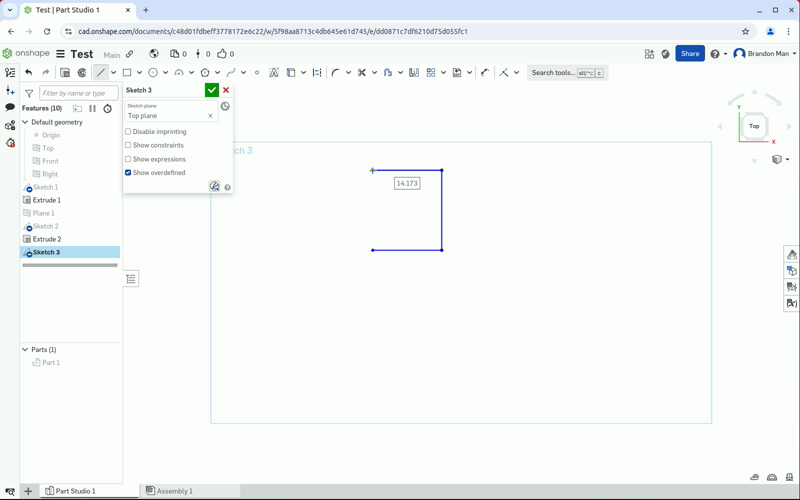
mouse_move(372, 250)
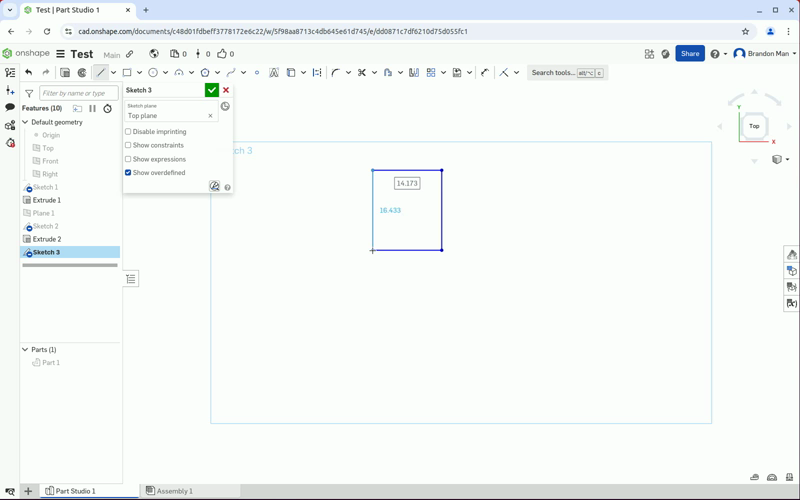
key_up(shift)
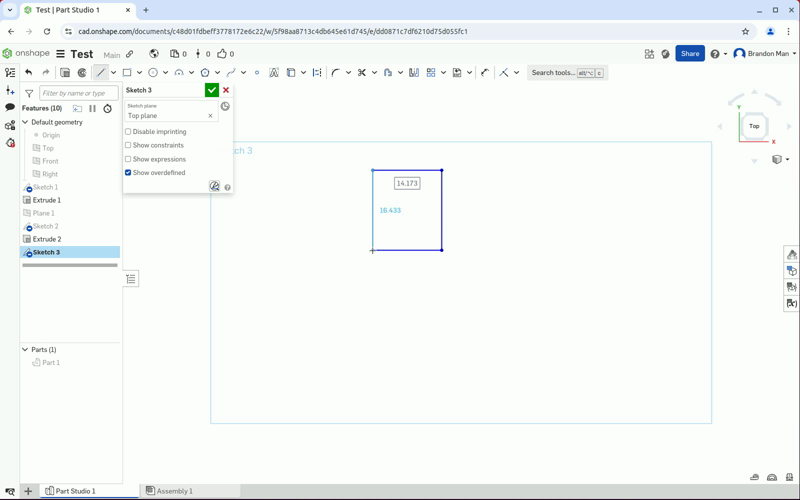
click(372, 250)
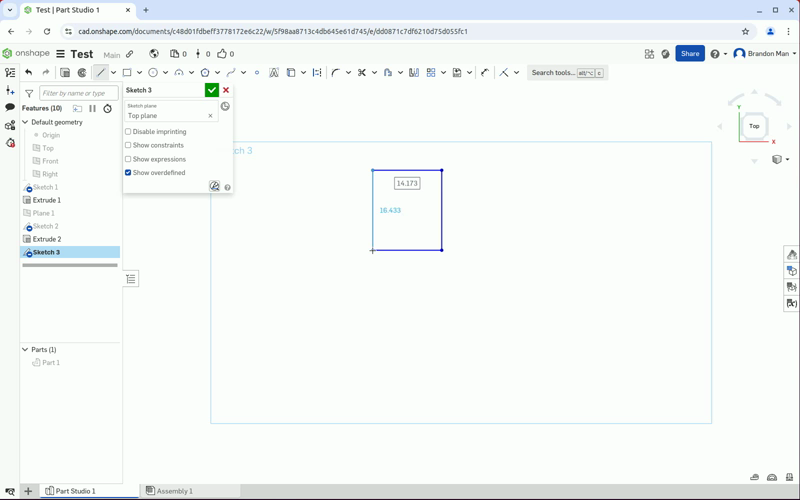
key(esc)
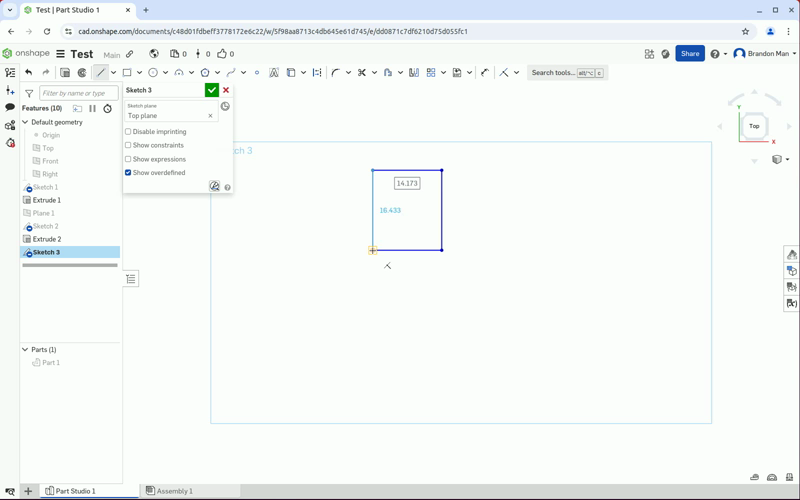
mouse_move(385, 202)
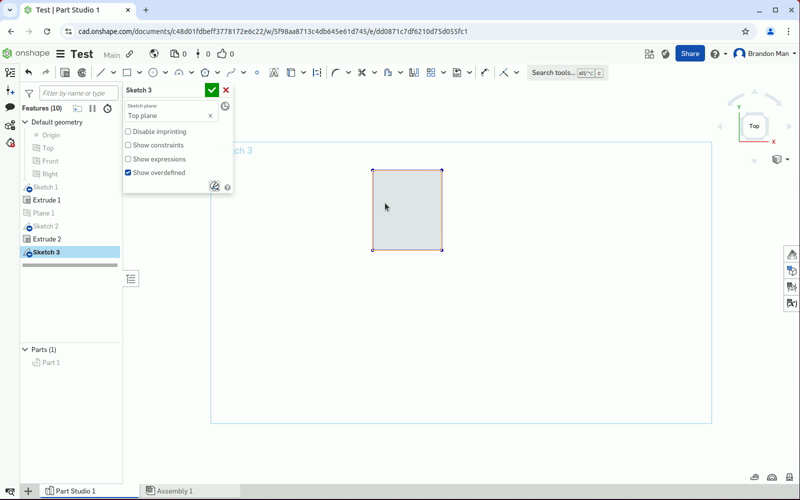
click(385, 202)
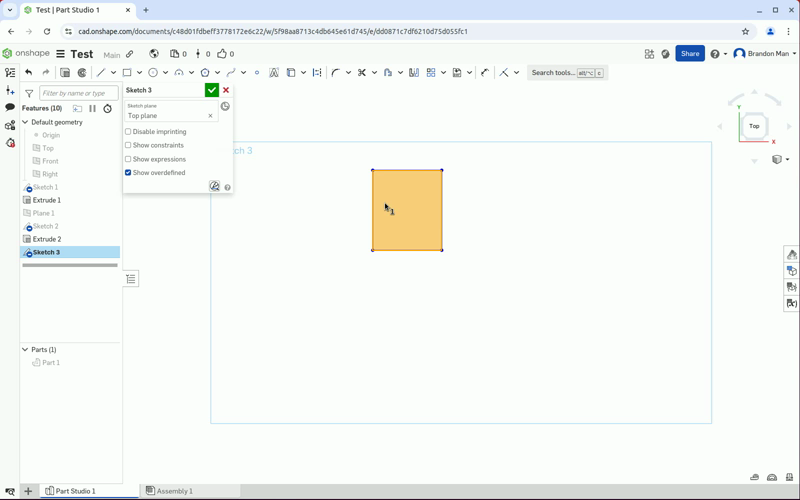
mouse_move(73, 352)
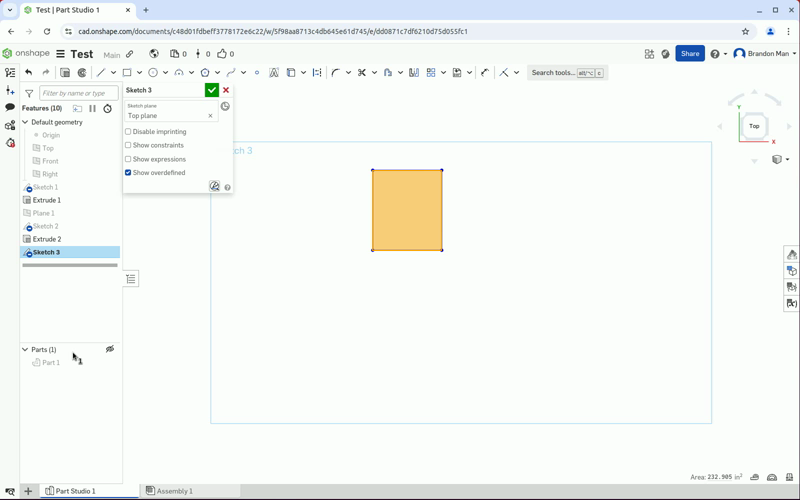
key(shift+y)
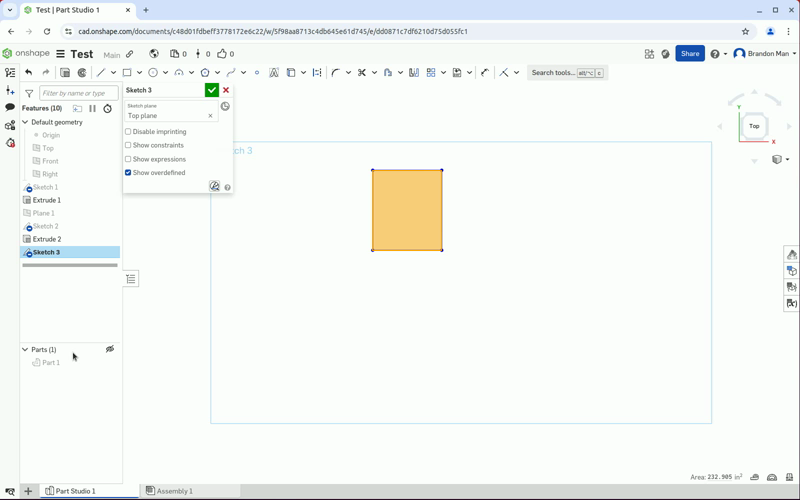
key(shift+e)
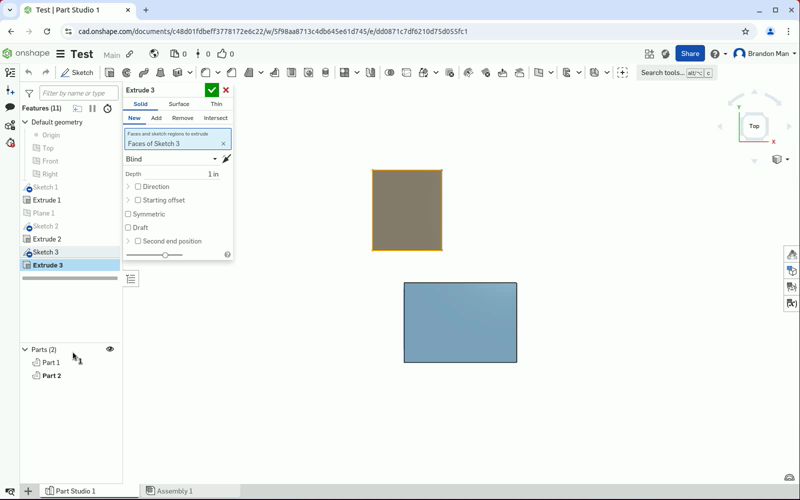
mouse_move(143, 106)
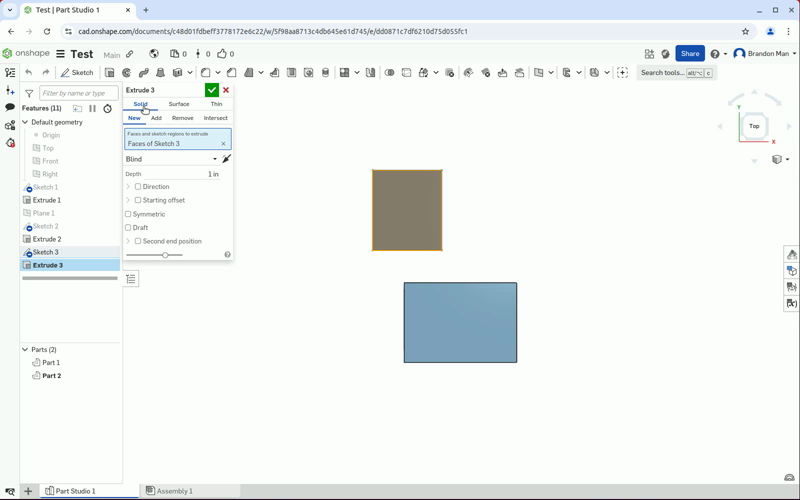
click(143, 106)
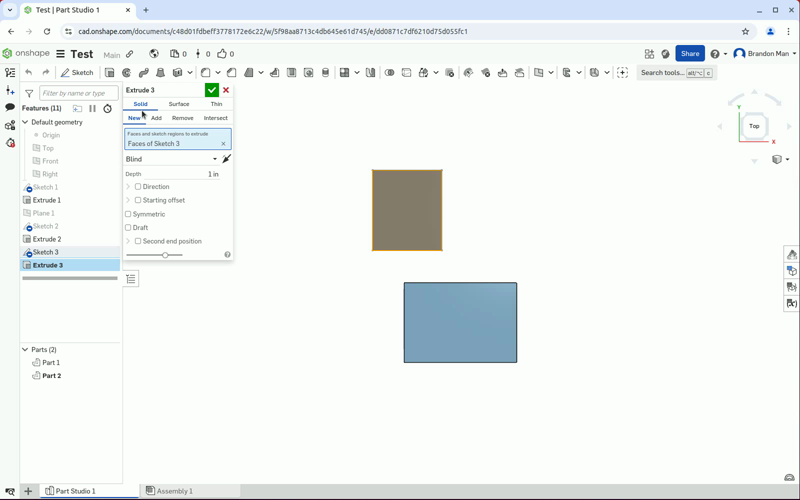
mouse_move(137, 120)
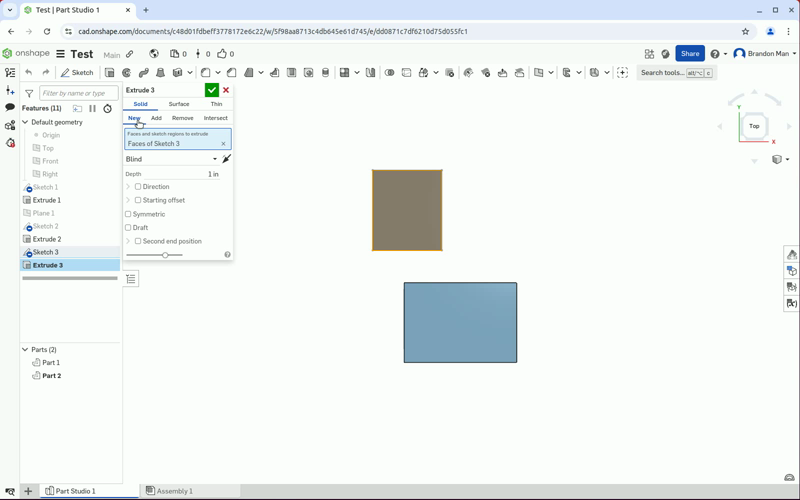
click(137, 120)
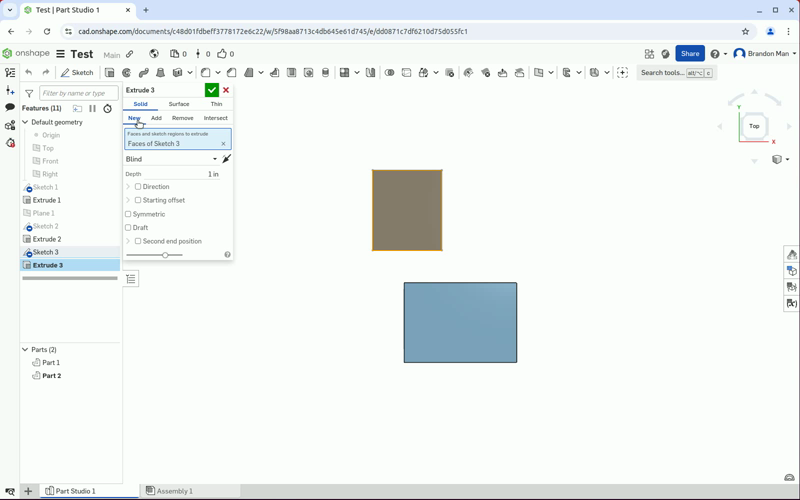
key(tab, 4)
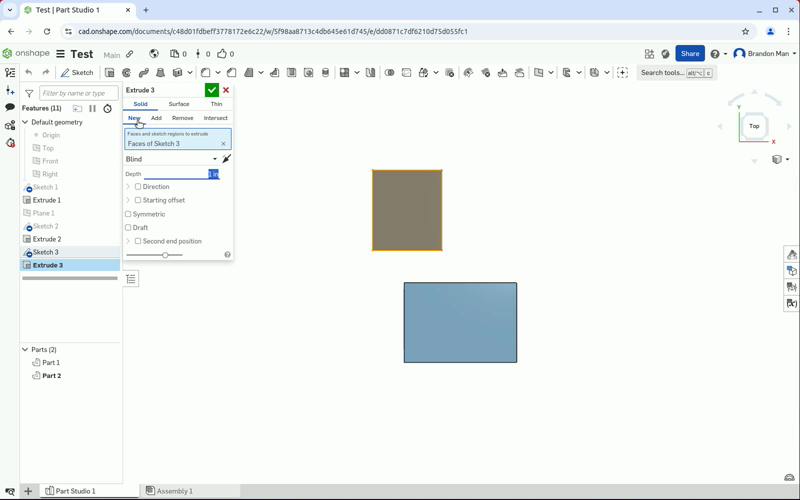
text(8.184)
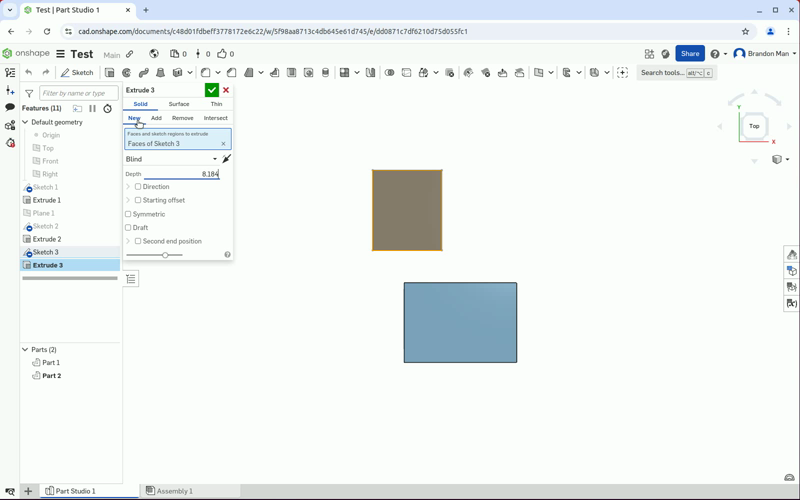
key(enter)
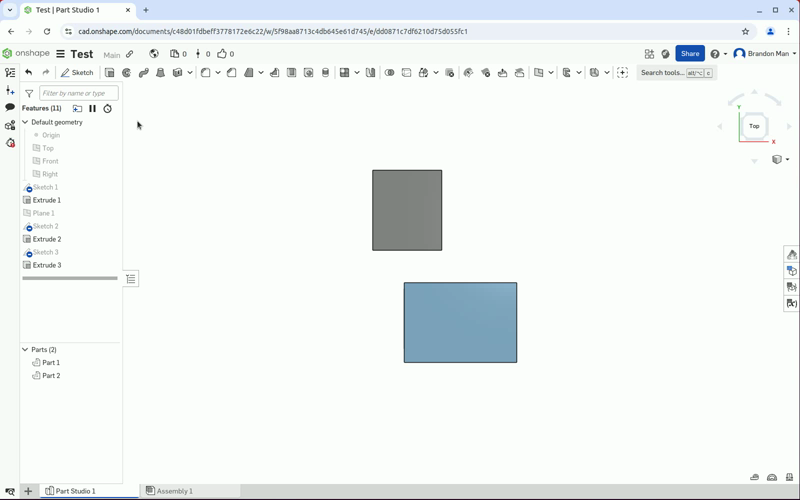
key(shift+h)
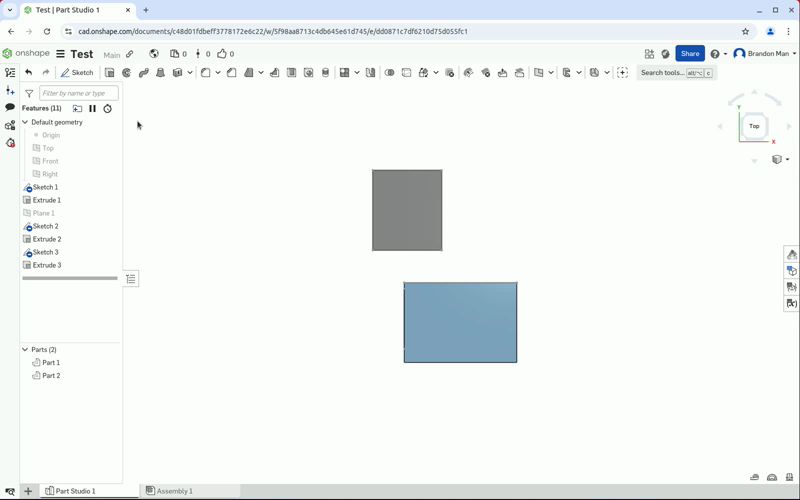
key(shift+h)
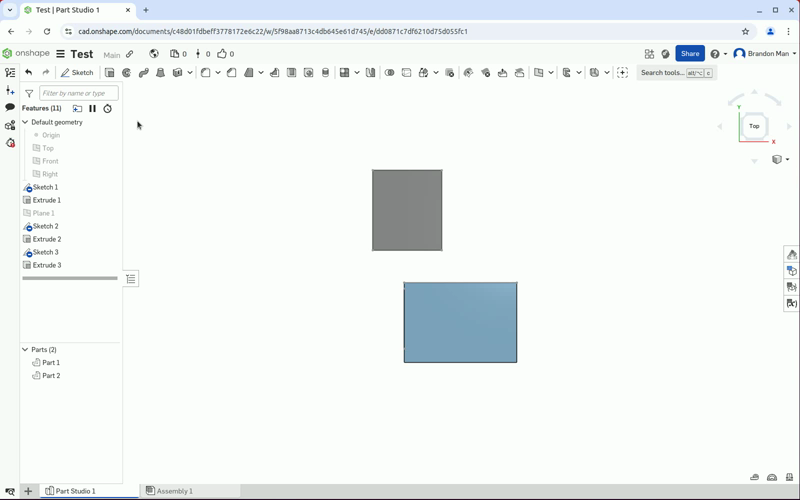
key(shift+7)
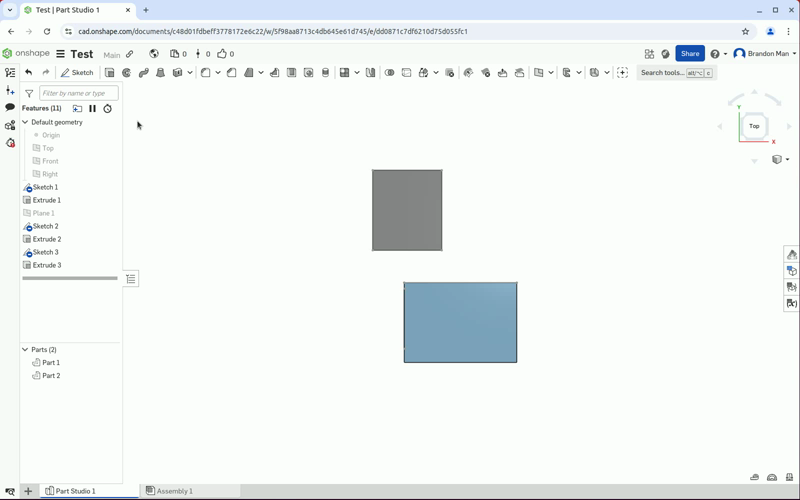
key(up, 3)
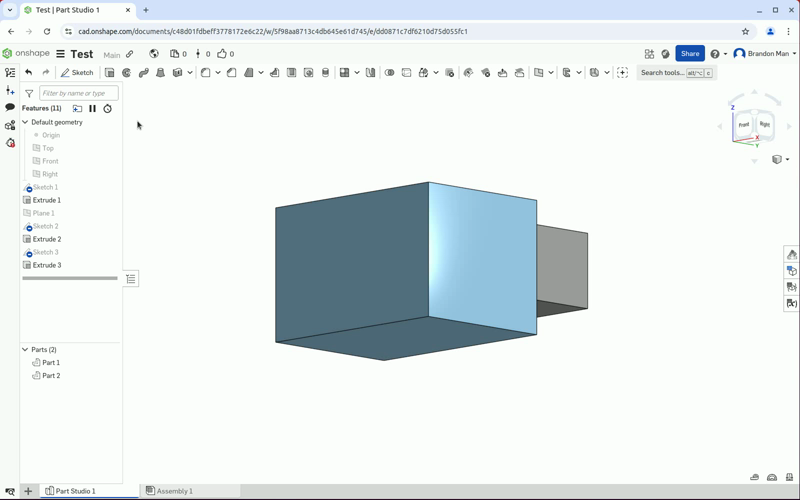
key(left, 3)
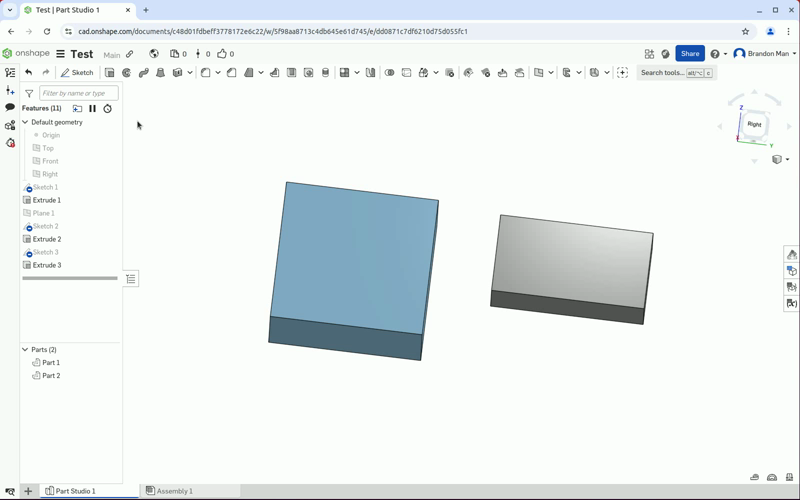
key(right, 3)
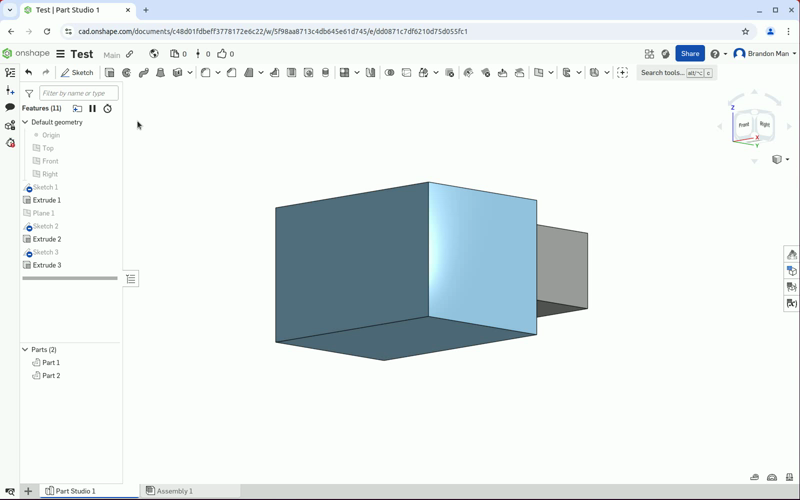
key(down, 3)
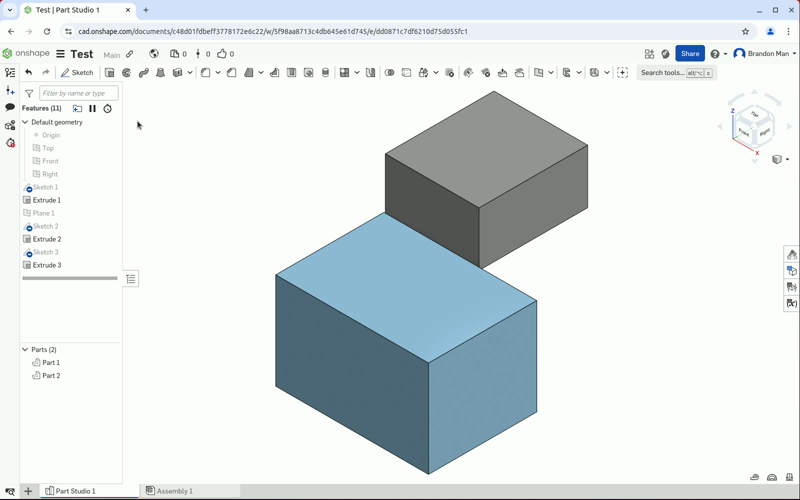
mouse_move(73, 189)
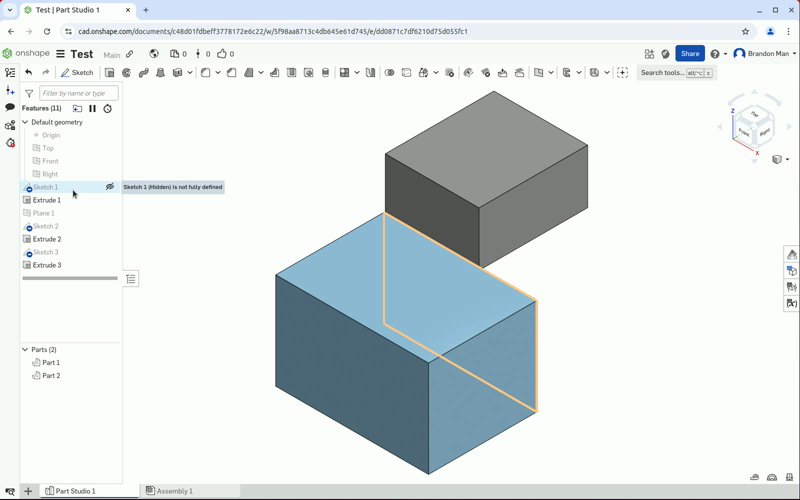
click(73, 189)